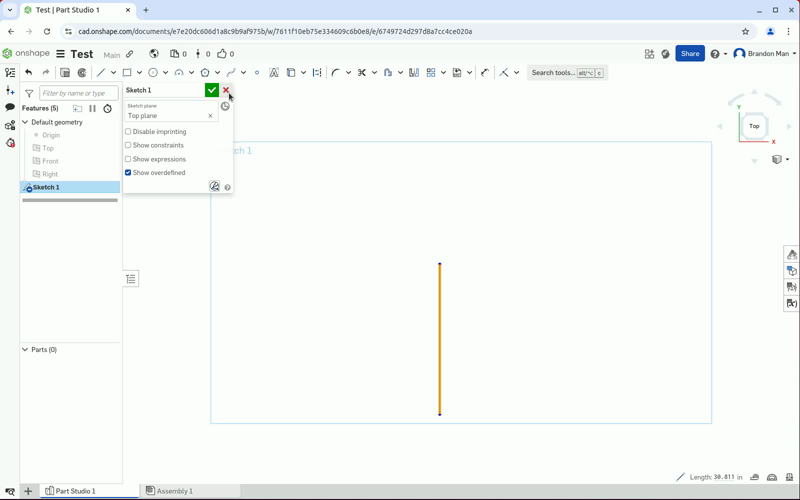
key(shift+h)
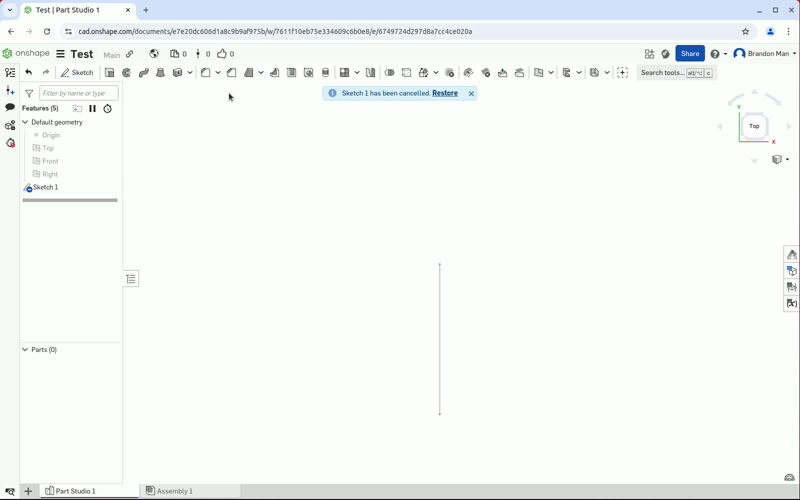
key(shift+s)
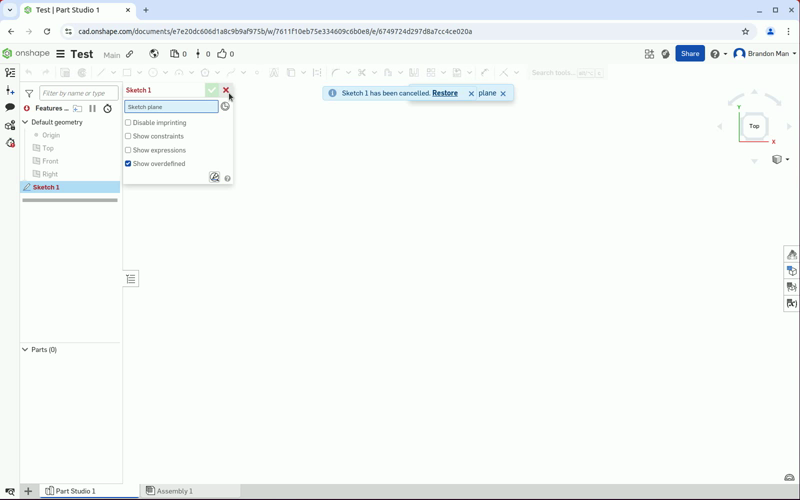
mouse_move(73, 150)
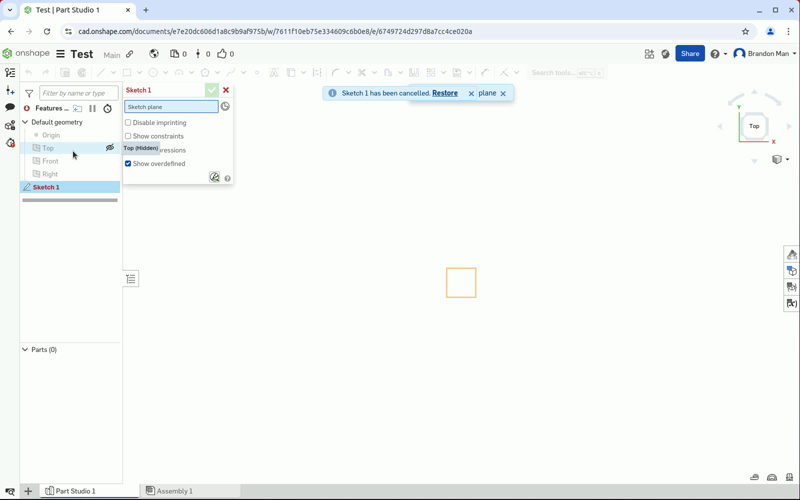
click(73, 150)
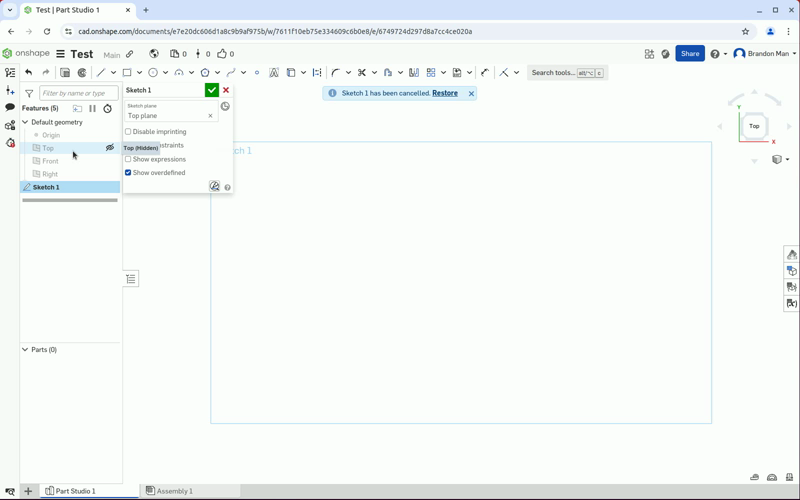
mouse_move(73, 352)
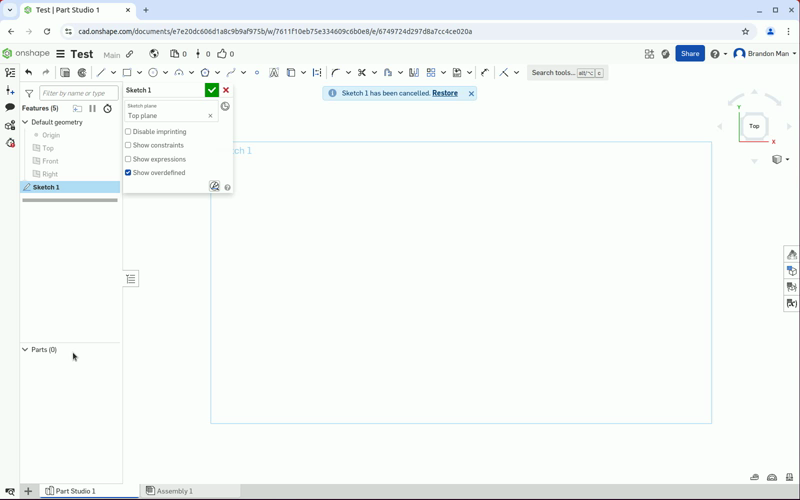
key(y)
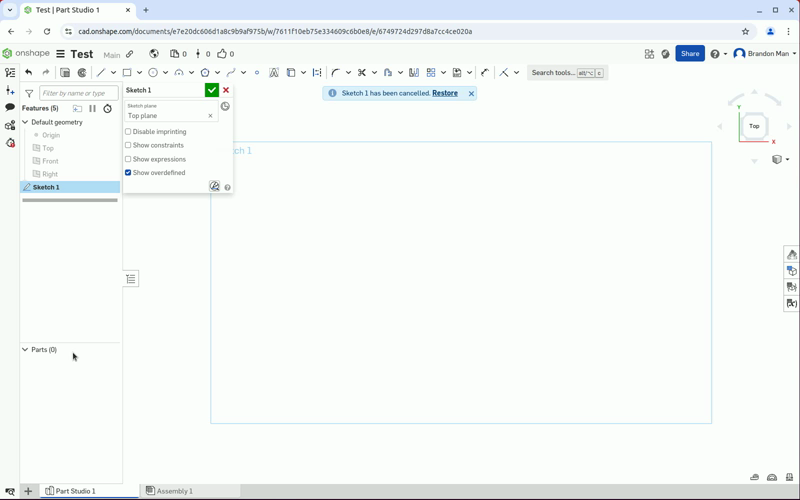
key(l)
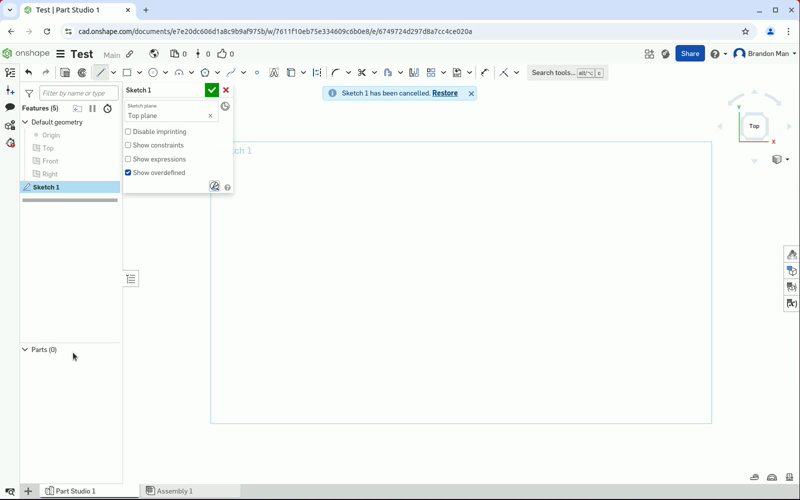
key_down(shift)
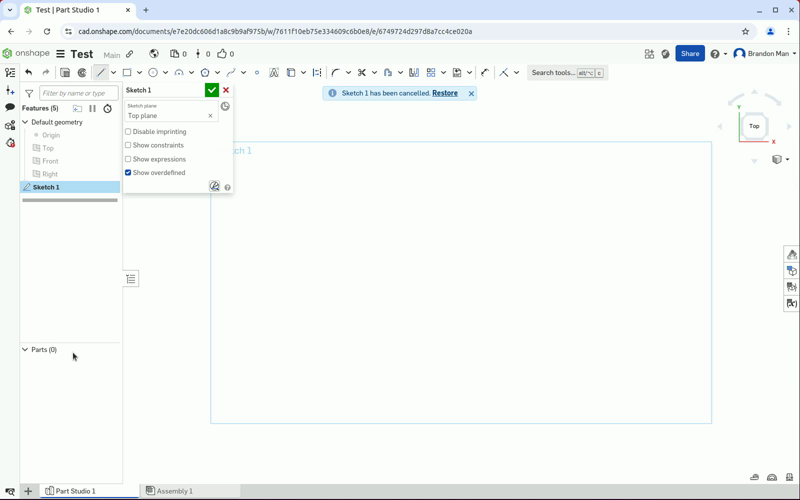
mouse_move(391, 327)
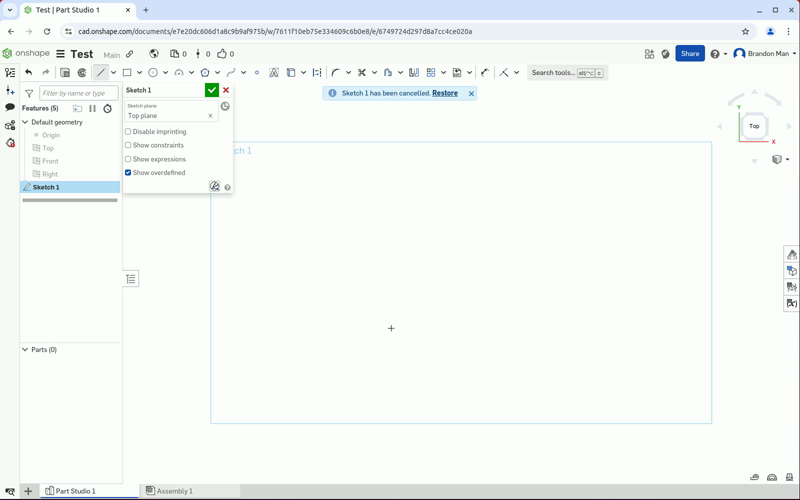
click(391, 327)
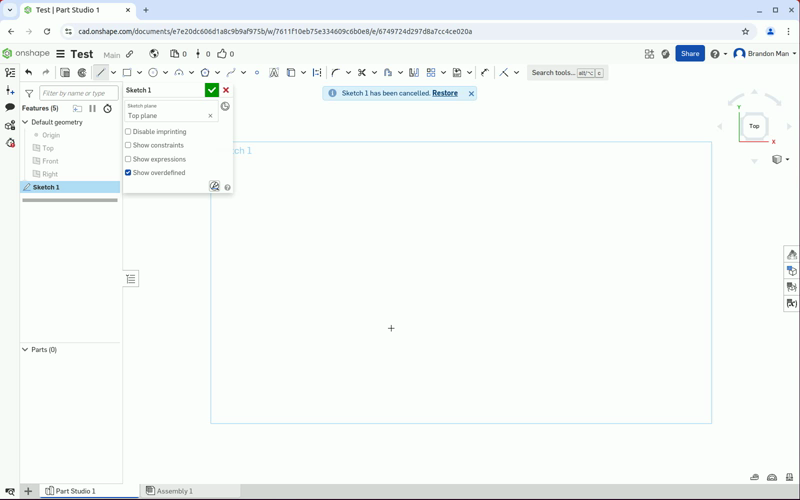
key_up(shift)
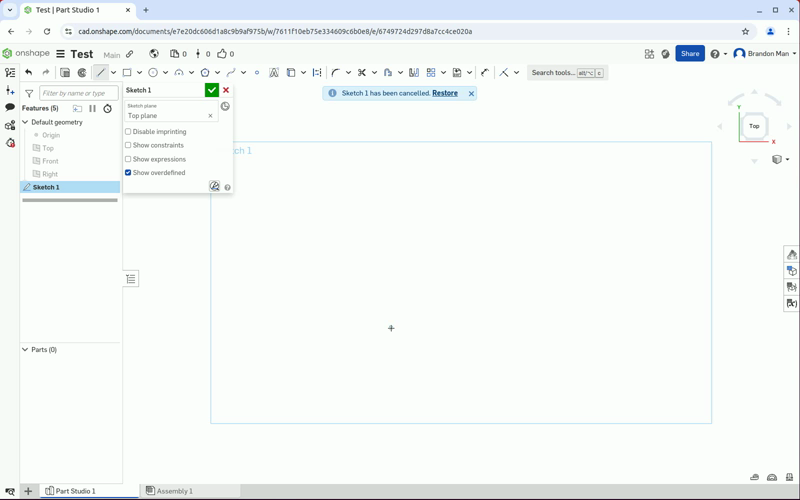
key_down(shift)
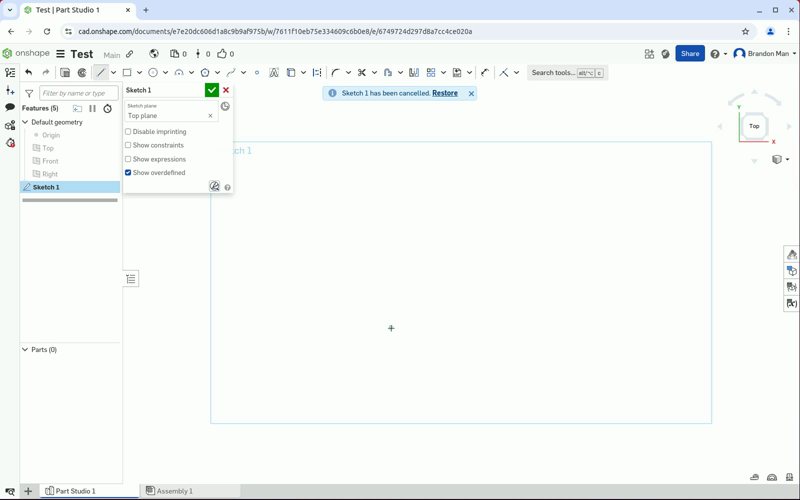
mouse_move(536, 327)
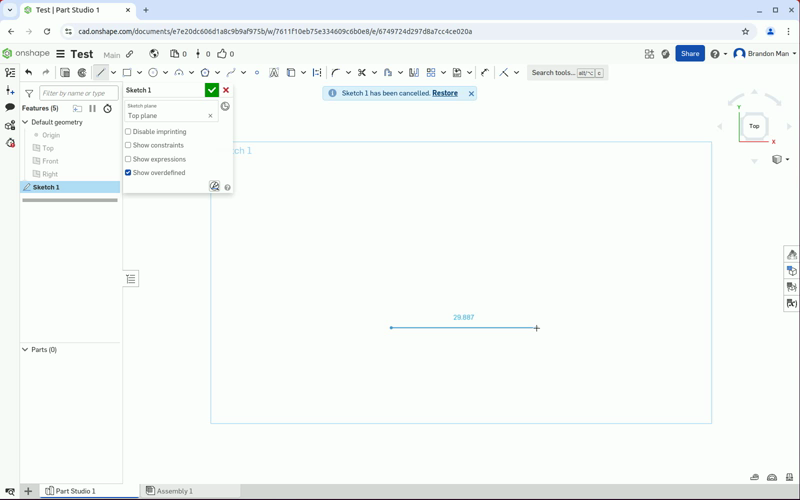
click(536, 327)
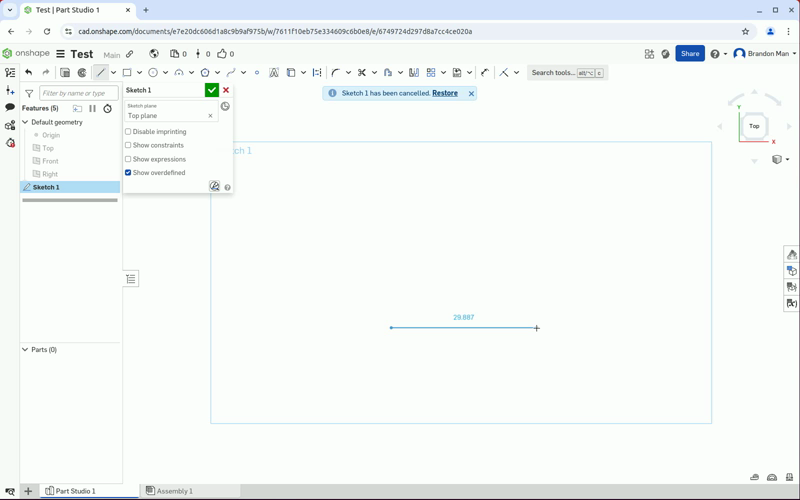
key_up(shift)
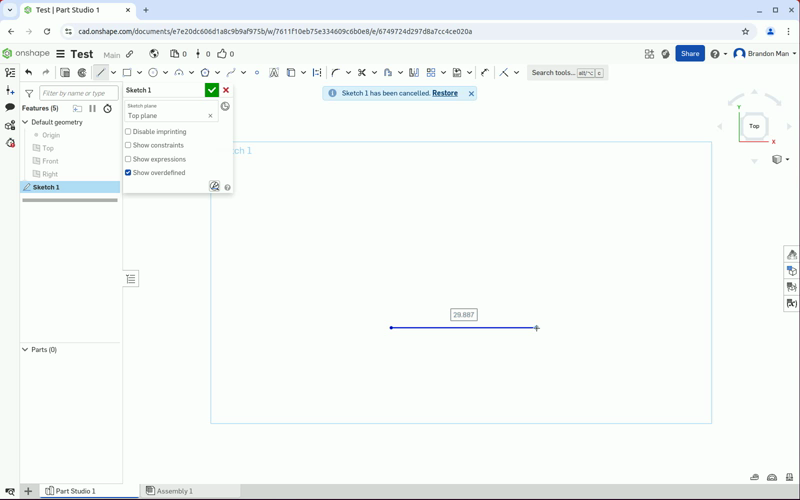
key_down(shift)
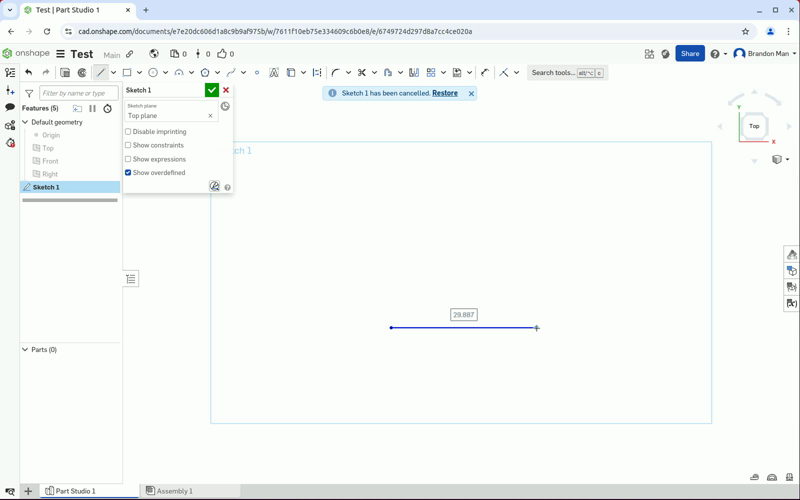
mouse_move(536, 240)
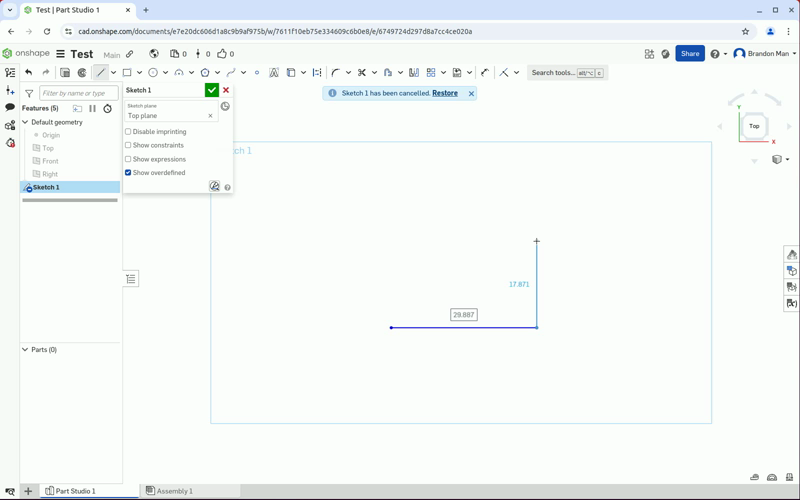
click(536, 240)
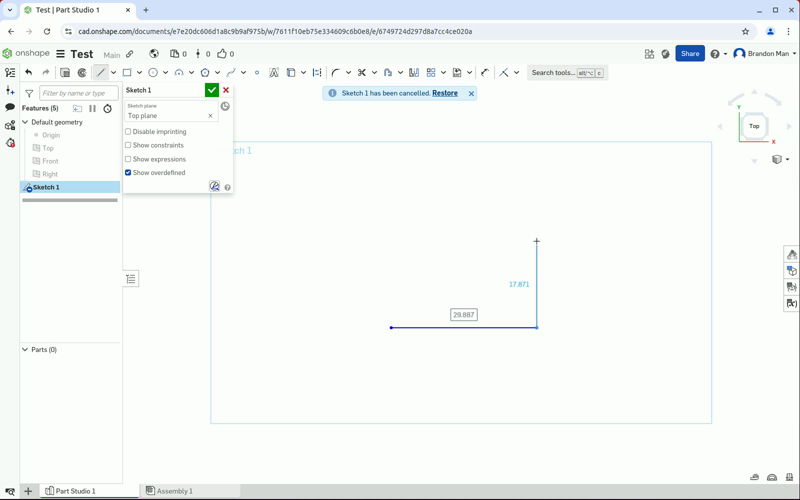
key_up(shift)
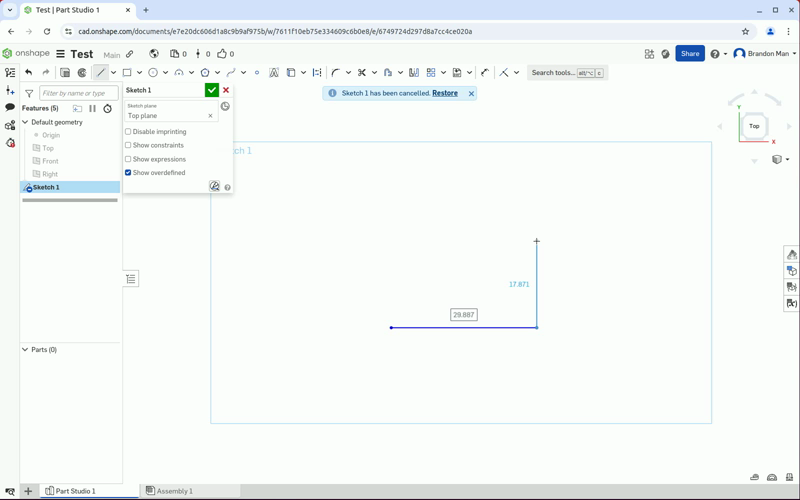
key_down(shift)
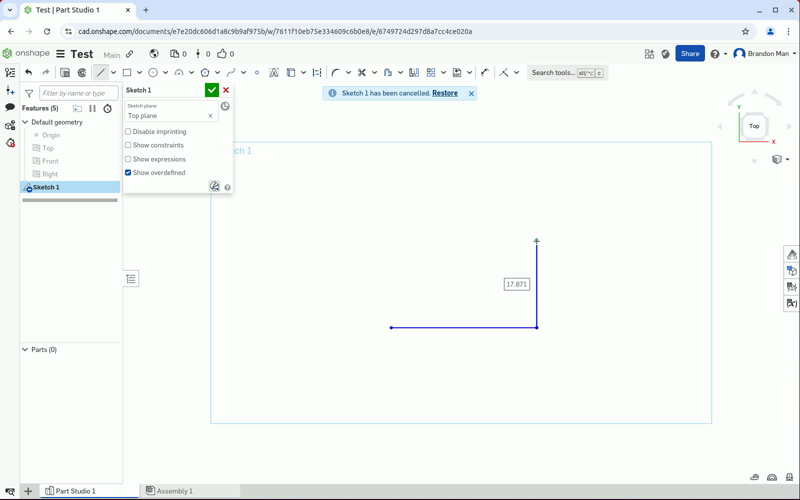
mouse_move(391, 240)
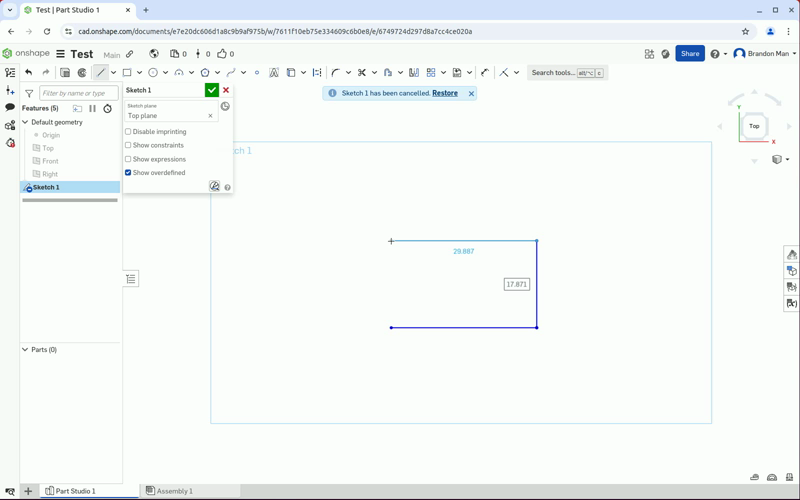
click(391, 240)
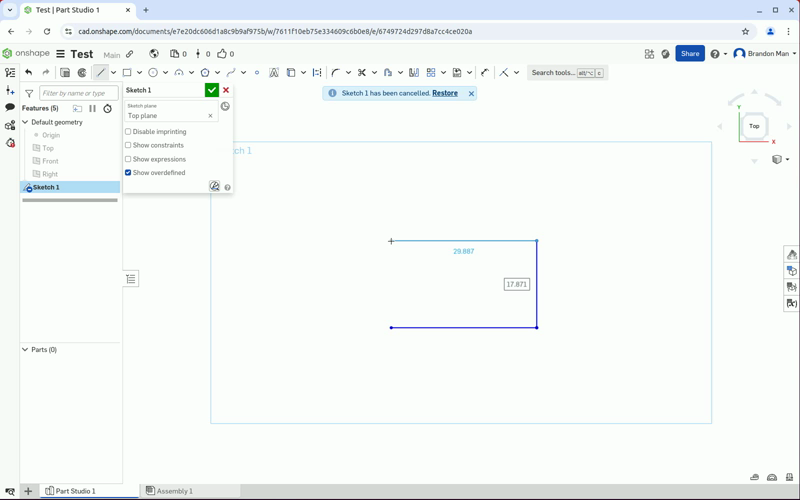
key_up(shift)
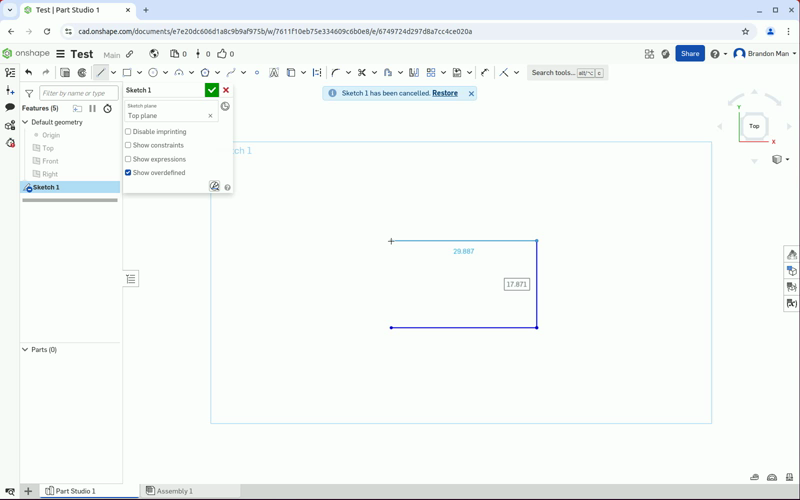
key_down(shift)
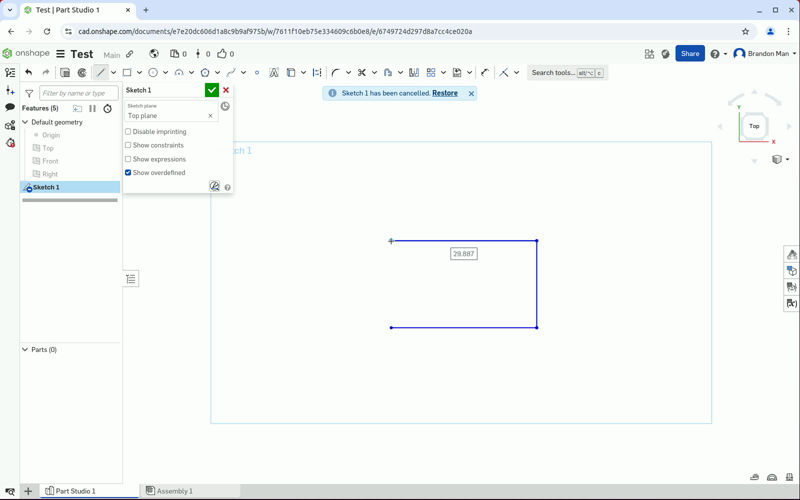
mouse_move(391, 327)
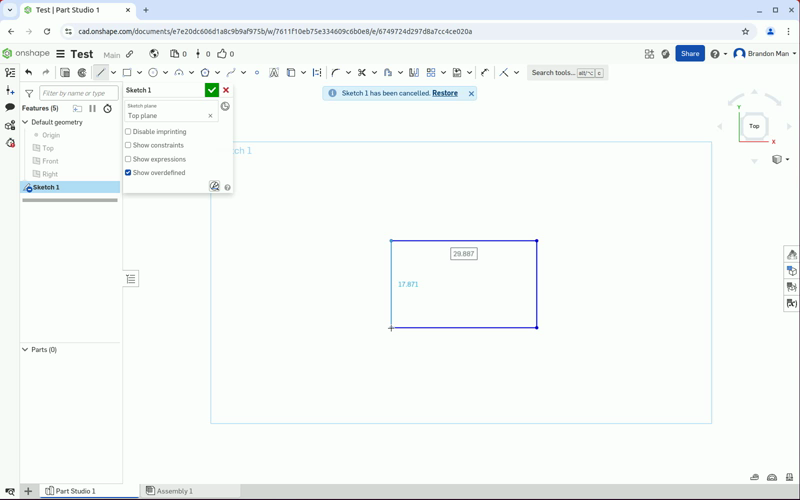
key_up(shift)
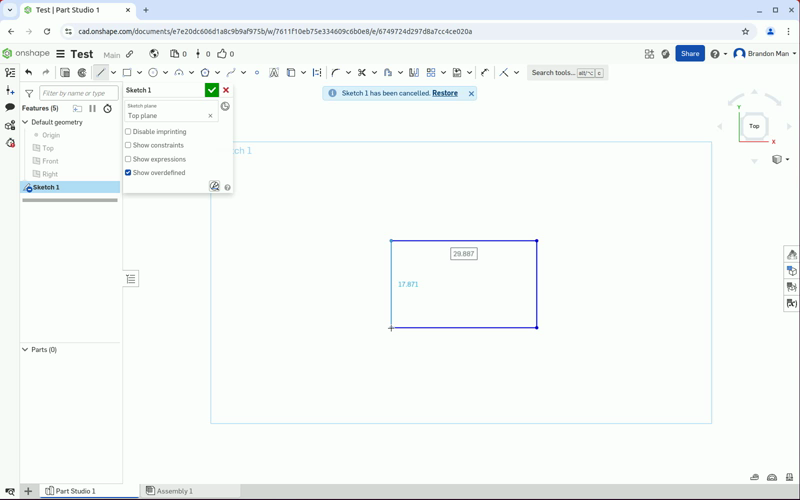
click(391, 327)
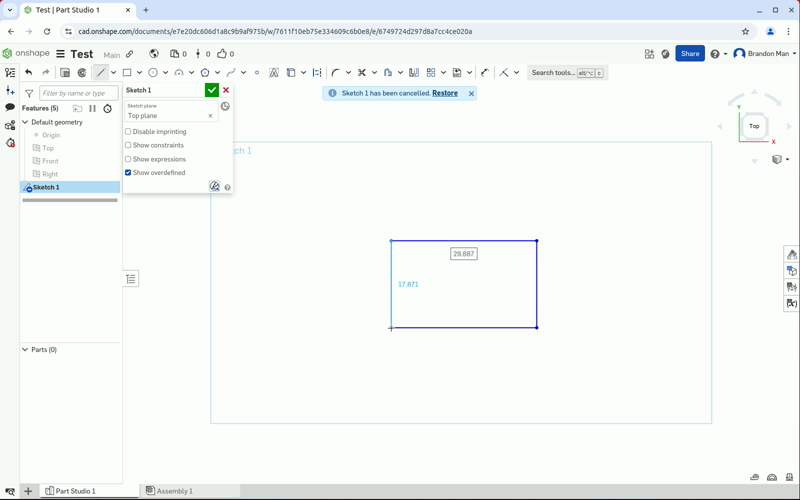
key(esc)
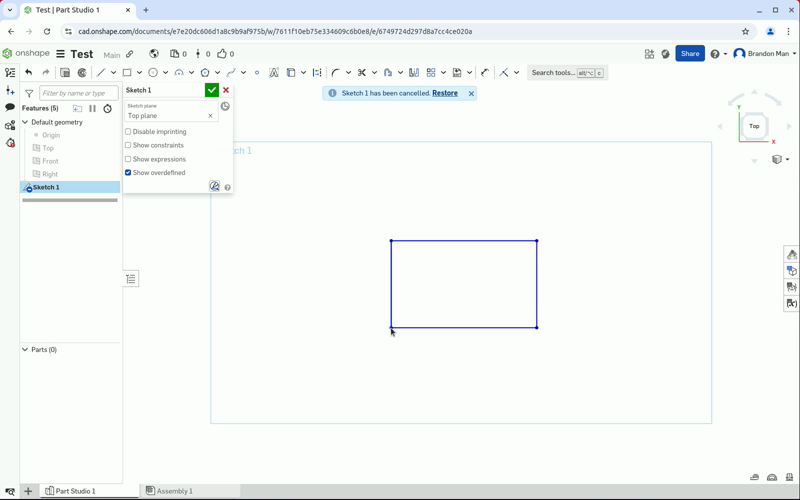
key(l)
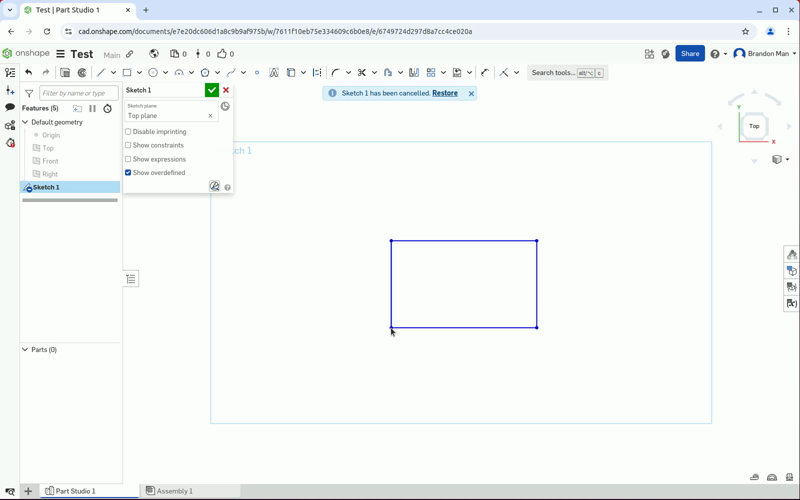
key_down(shift)
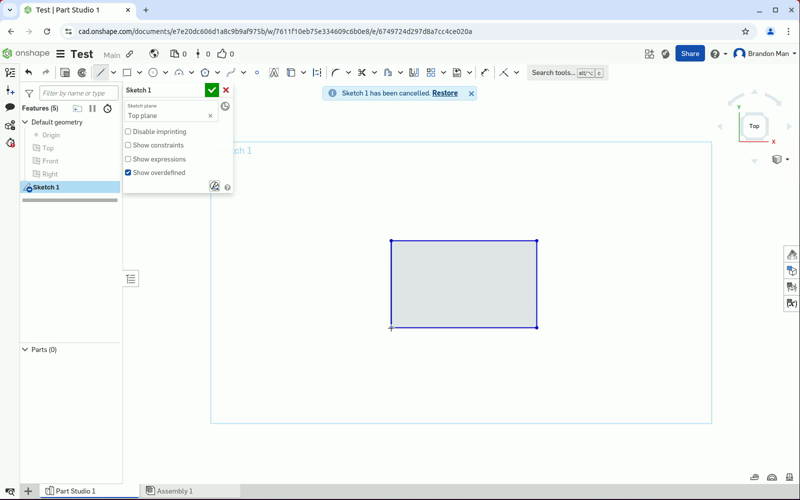
mouse_move(405, 313)
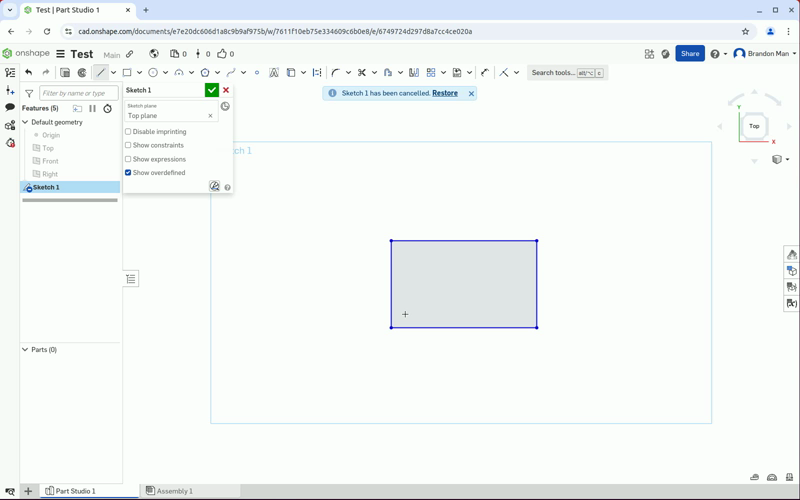
click(405, 313)
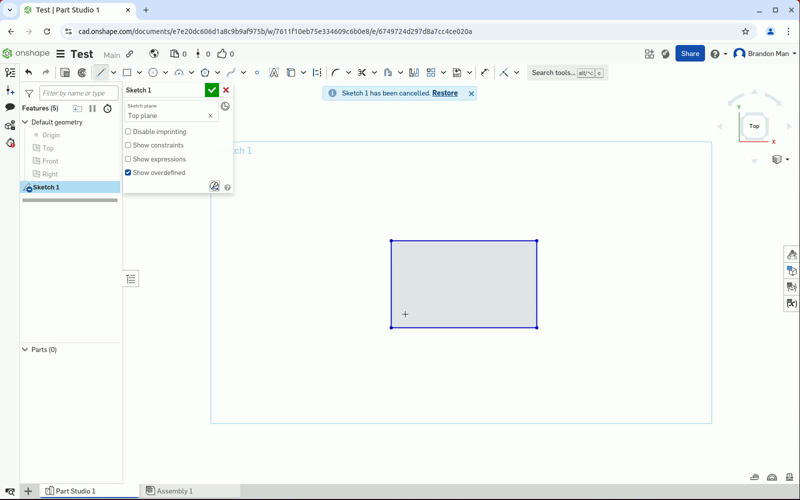
key_up(shift)
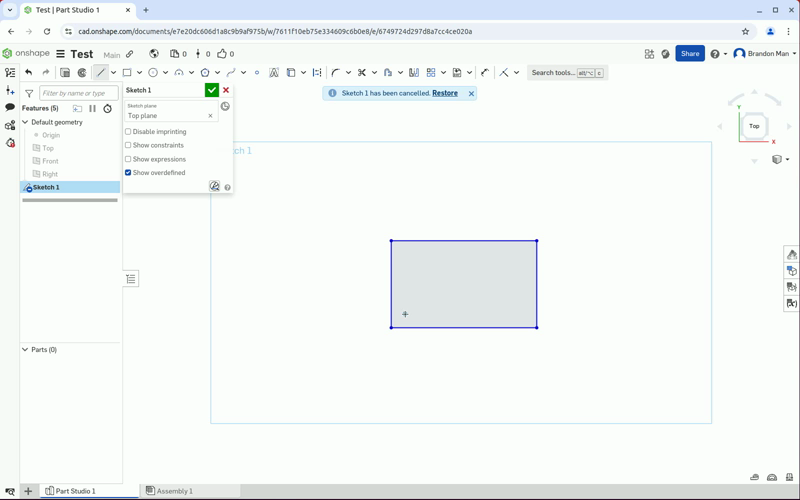
key_down(shift)
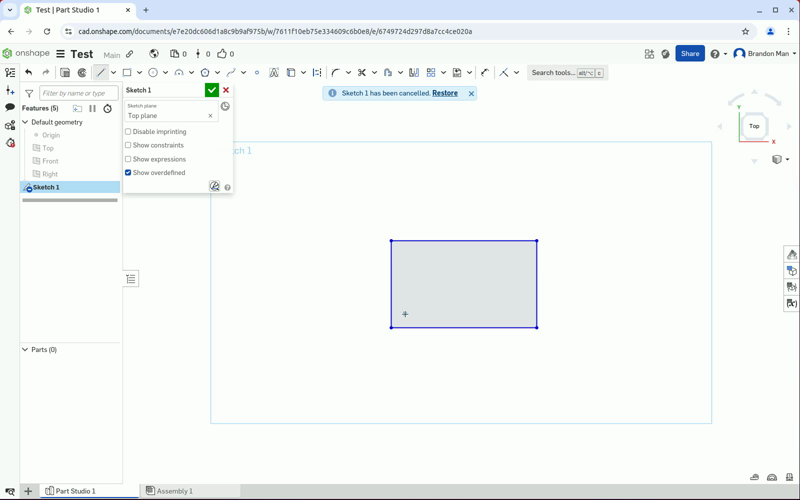
mouse_move(522, 313)
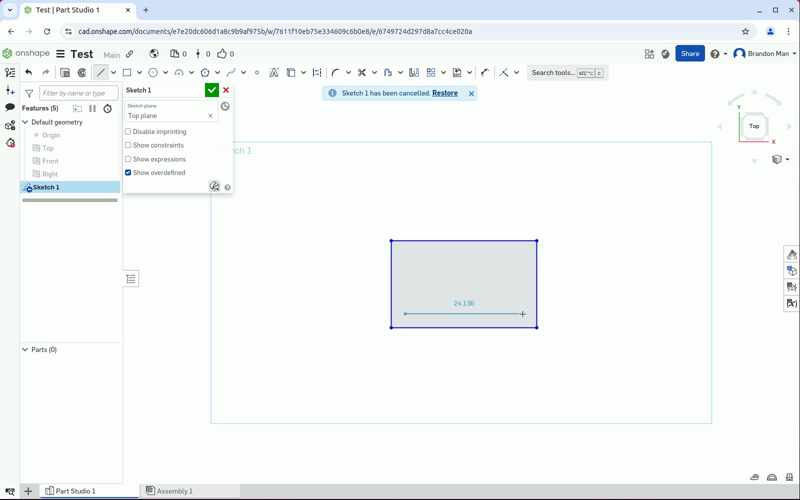
click(522, 313)
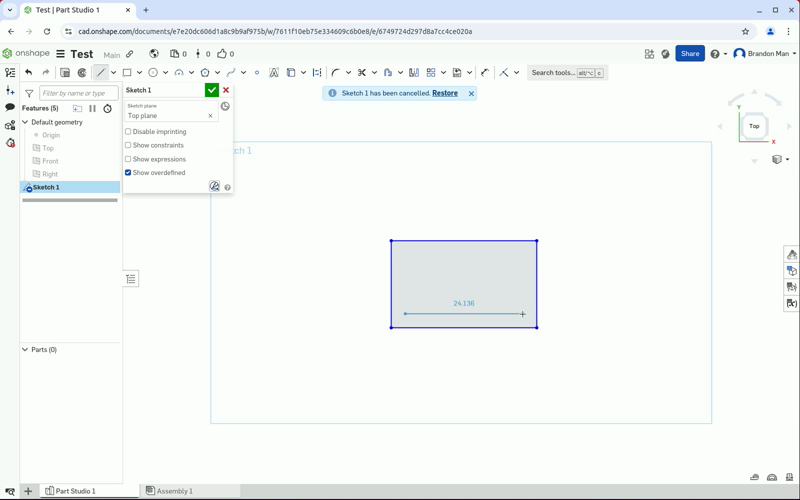
key_up(shift)
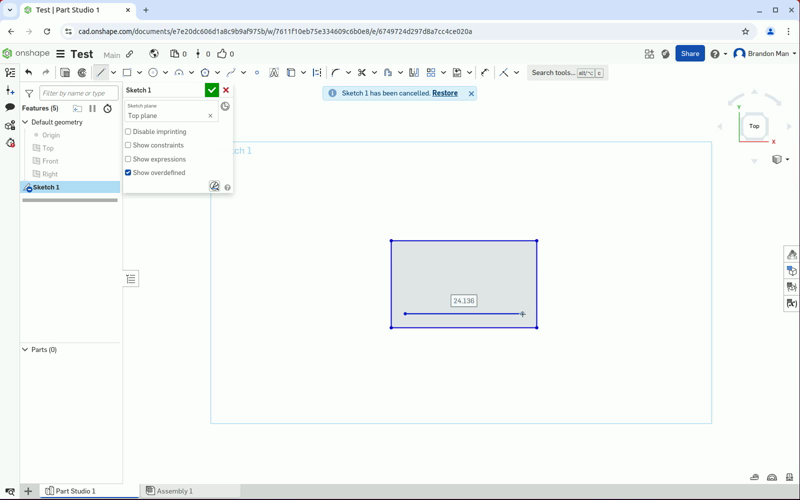
key_down(shift)
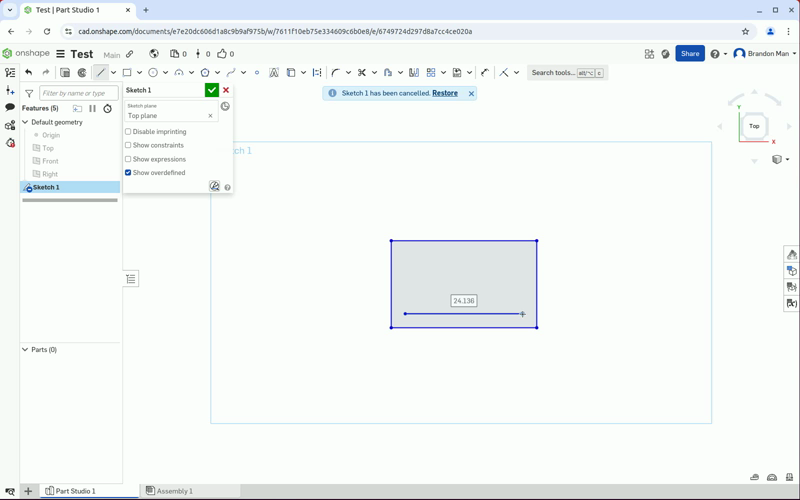
mouse_move(552, 313)
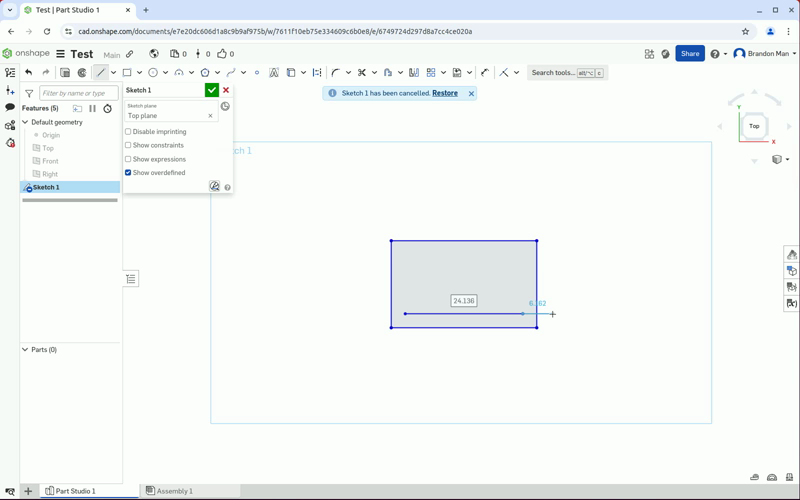
mouse_move(522, 254)
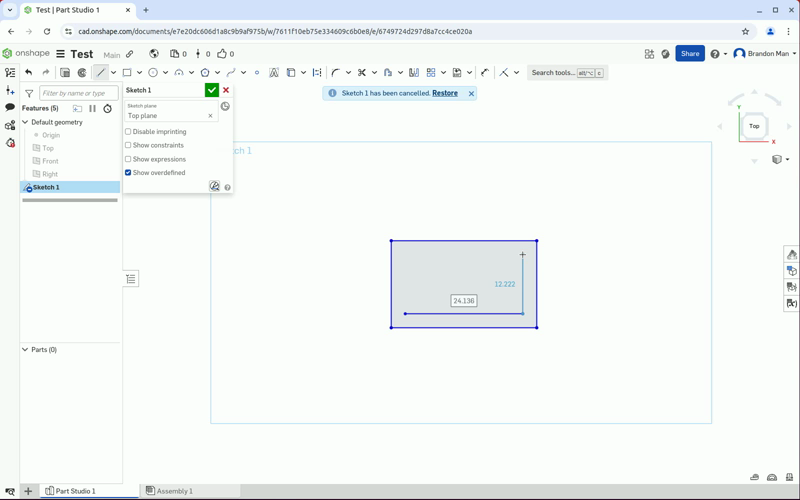
click(522, 254)
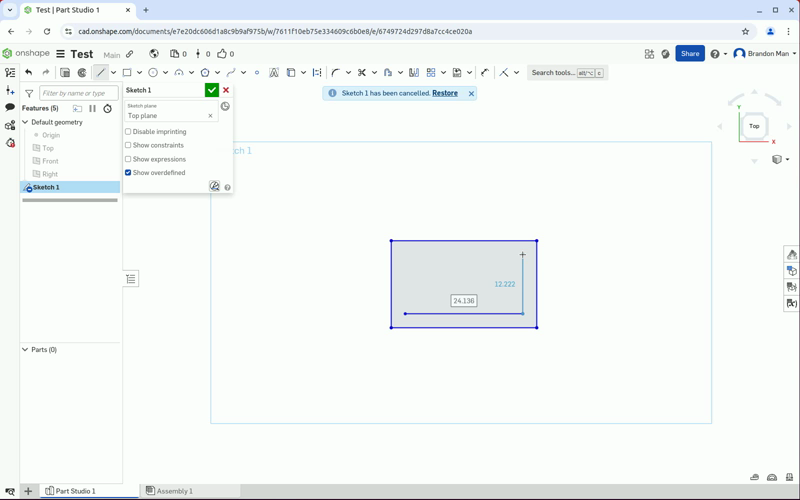
key_up(shift)
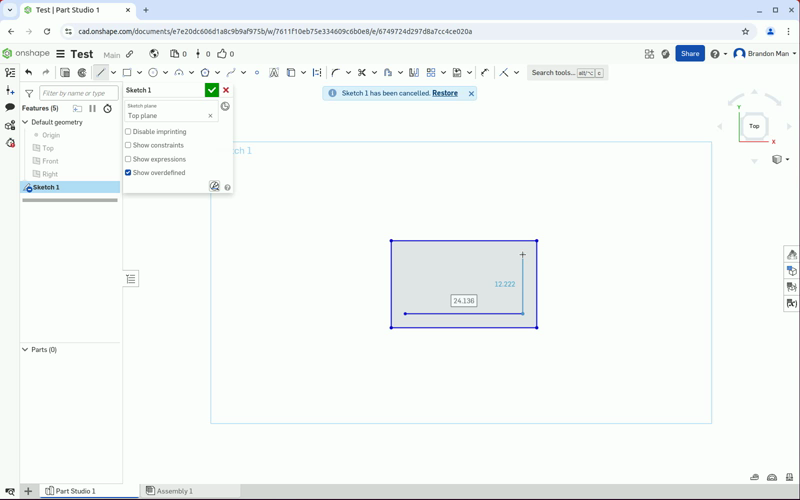
key_down(shift)
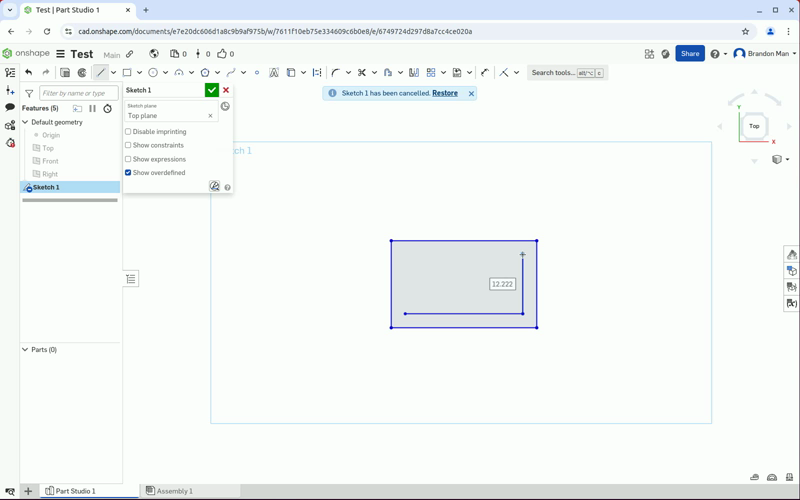
mouse_move(405, 254)
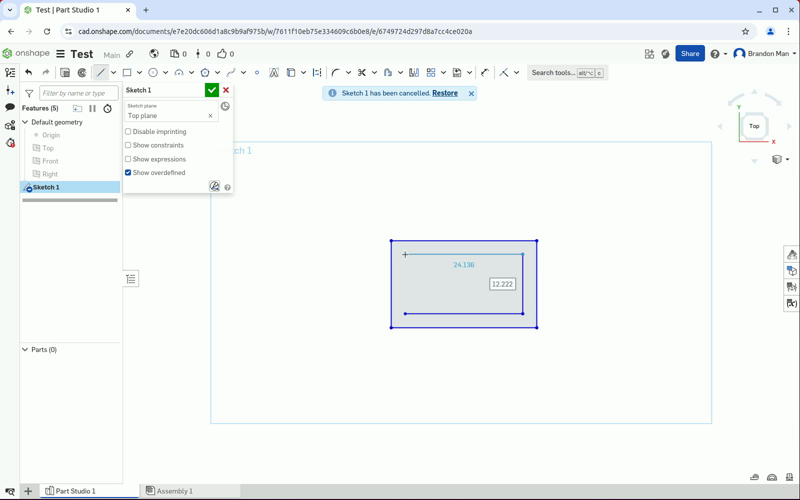
click(405, 254)
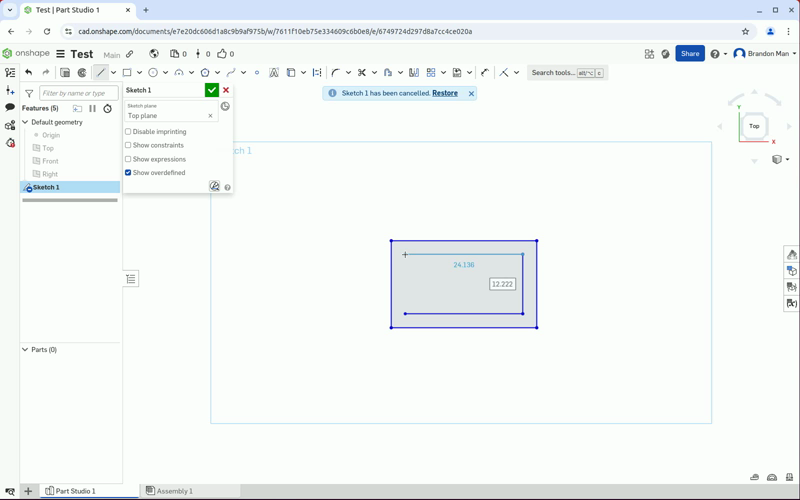
key_up(shift)
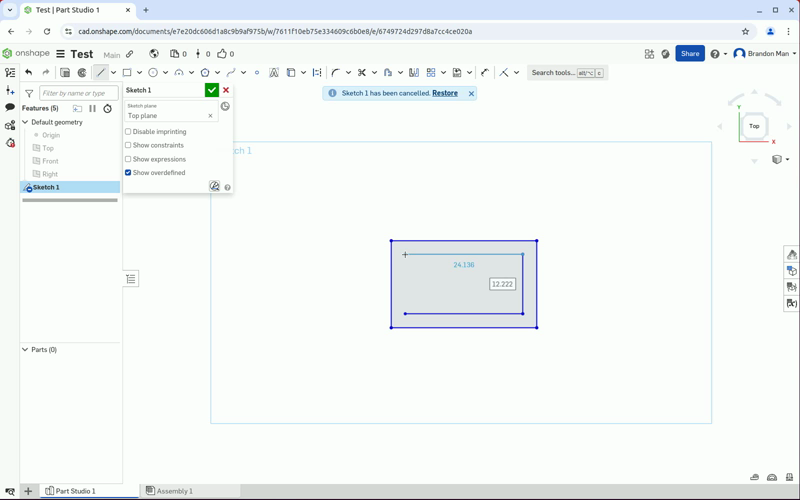
mouse_move(435, 254)
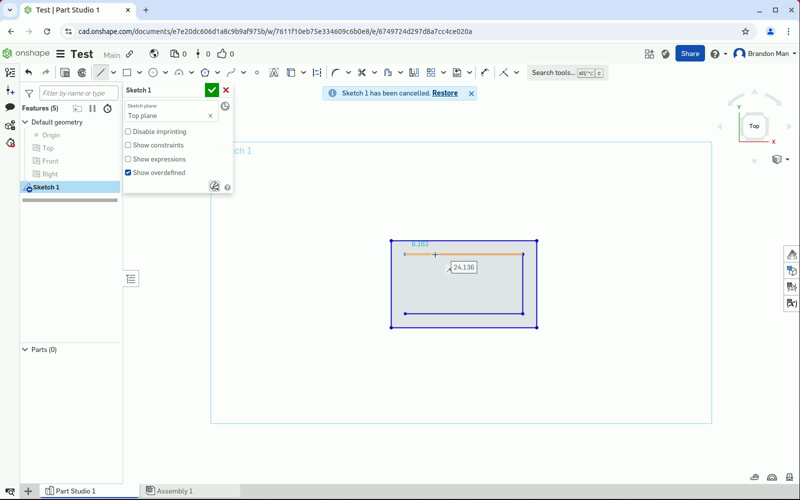
key_down(shift)
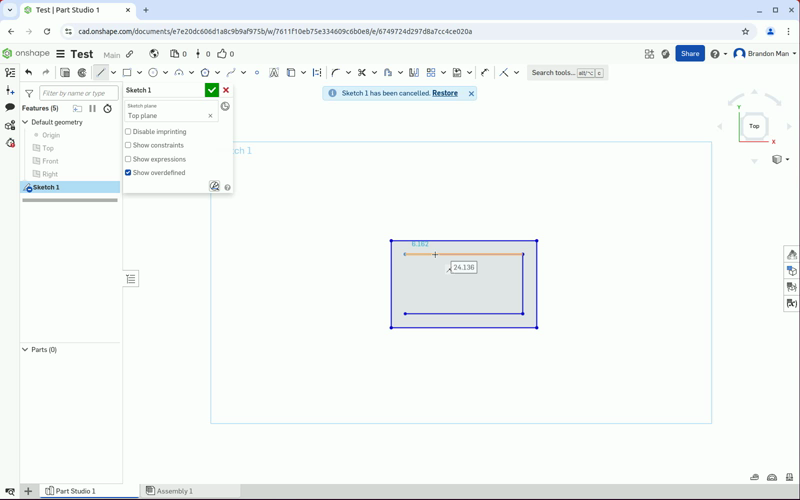
mouse_move(405, 313)
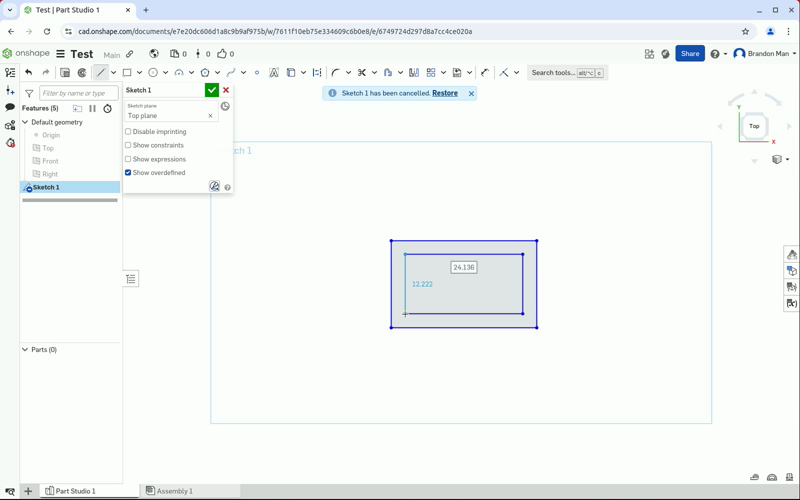
key_up(shift)
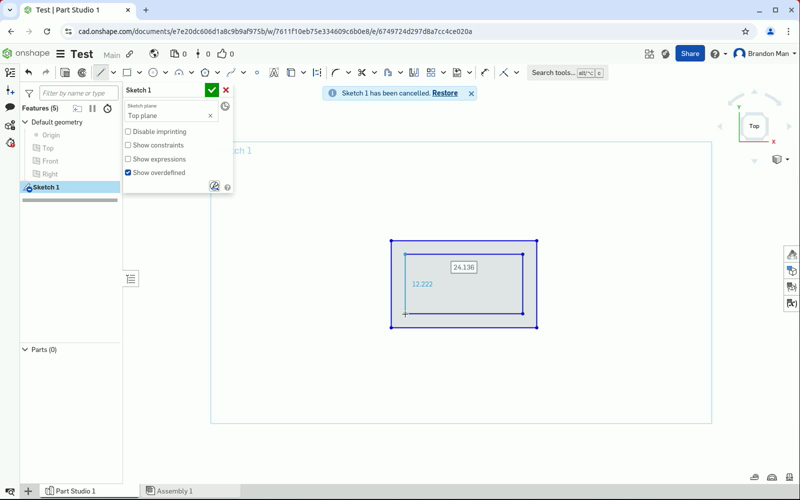
click(405, 313)
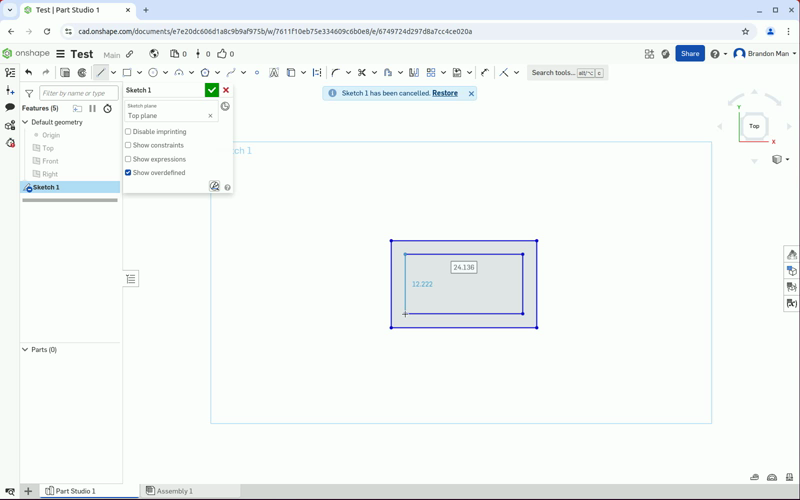
key(esc)
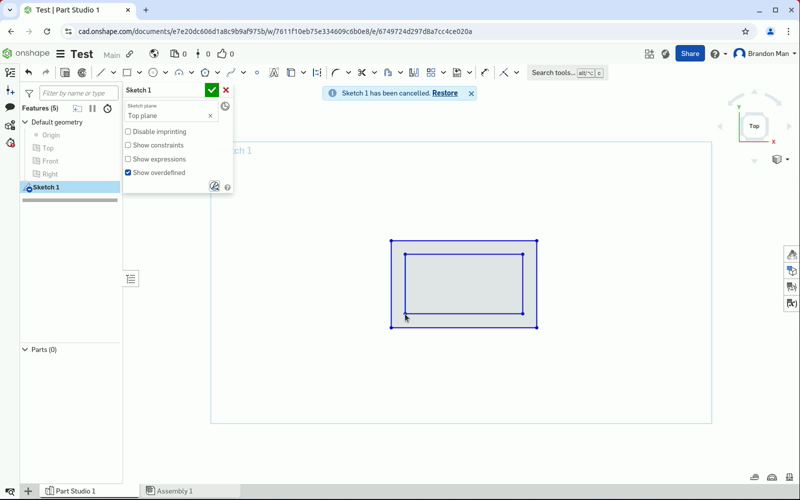
mouse_move(430, 248)
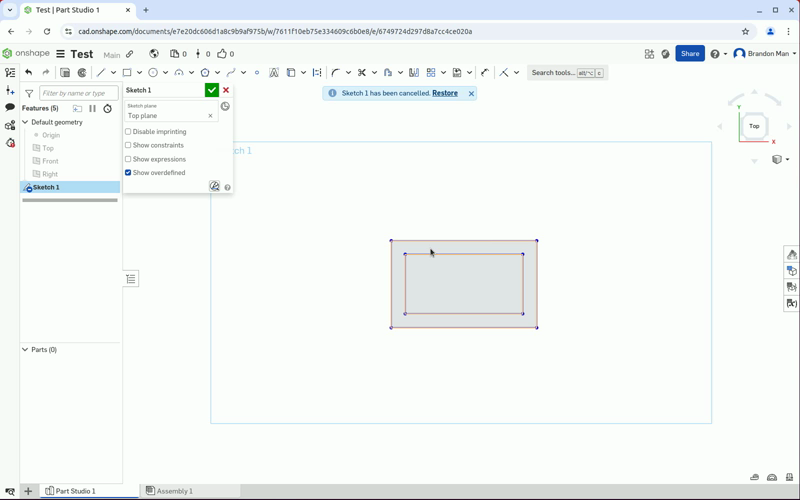
click(430, 248)
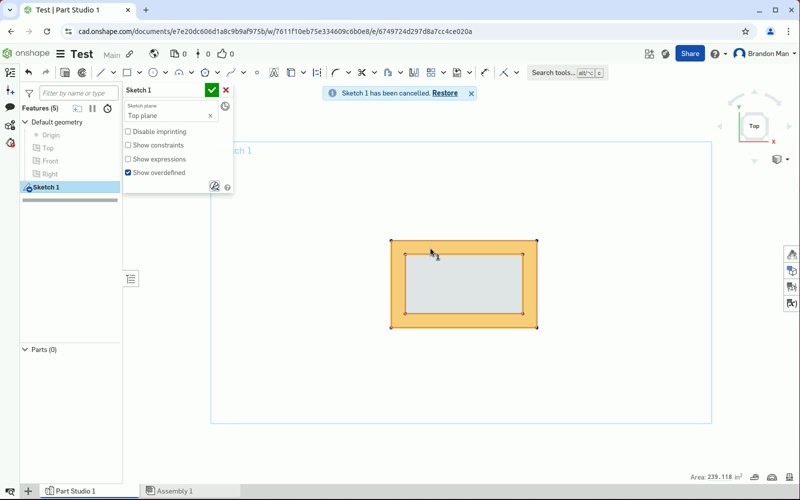
mouse_move(73, 352)
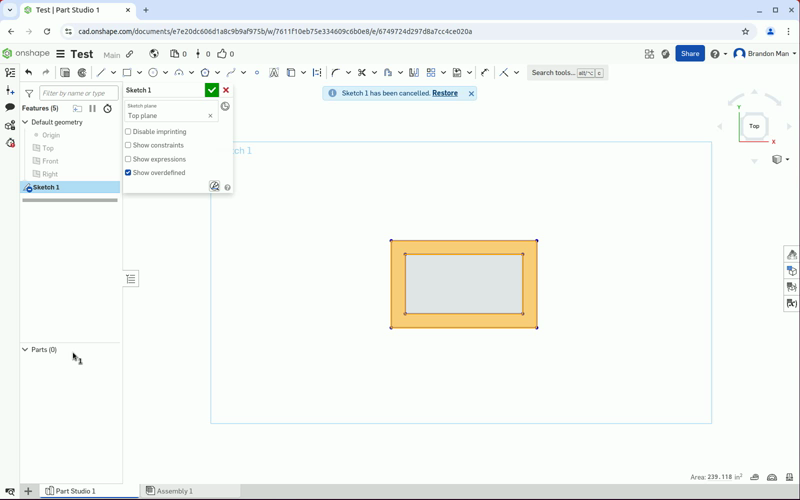
key(shift+y)
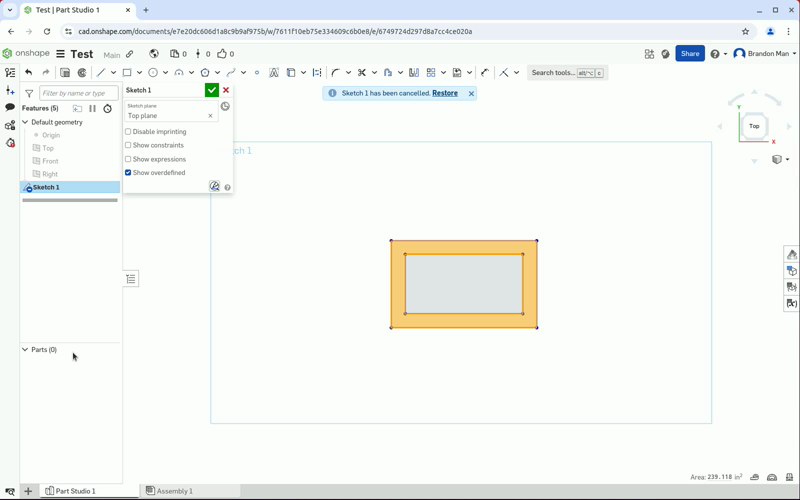
key(shift+e)
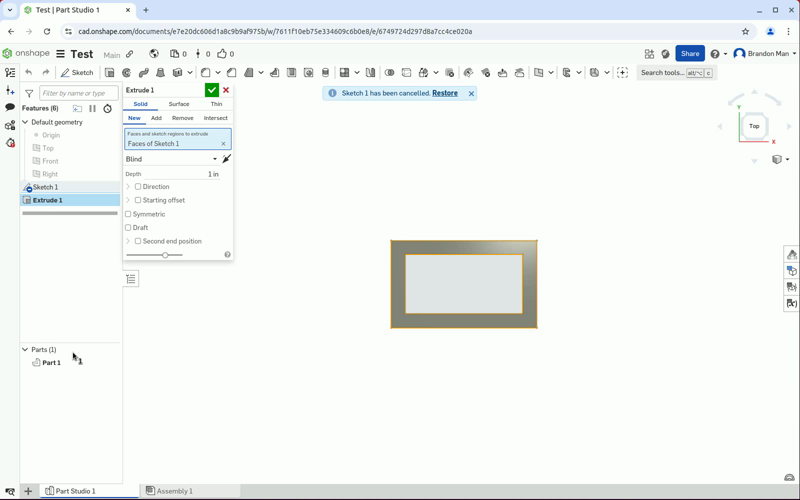
mouse_move(143, 106)
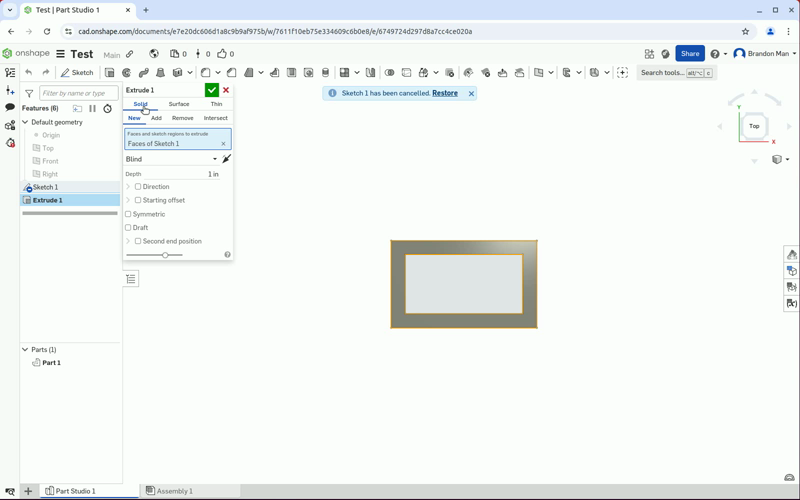
click(143, 106)
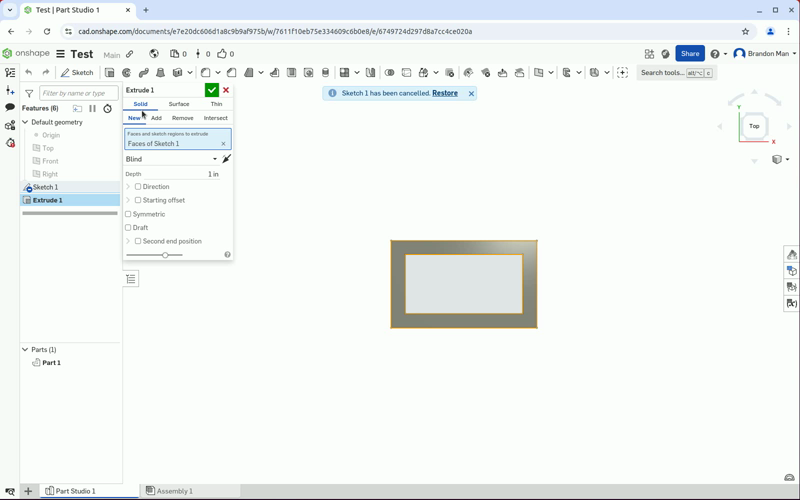
mouse_move(137, 120)
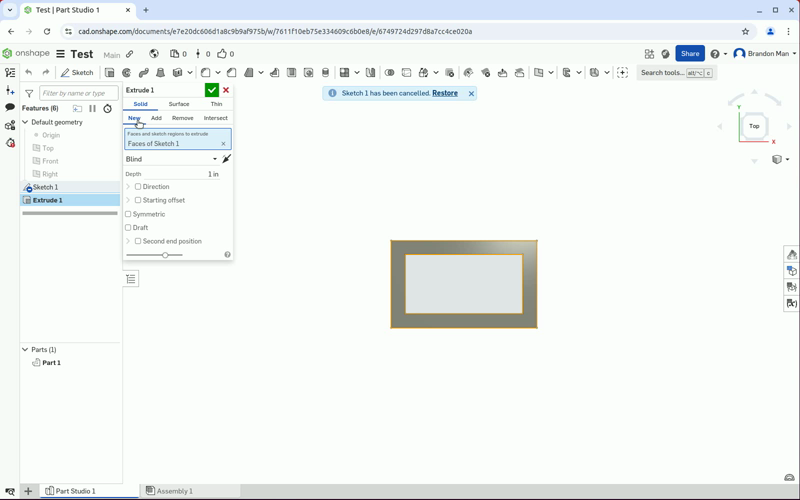
click(137, 120)
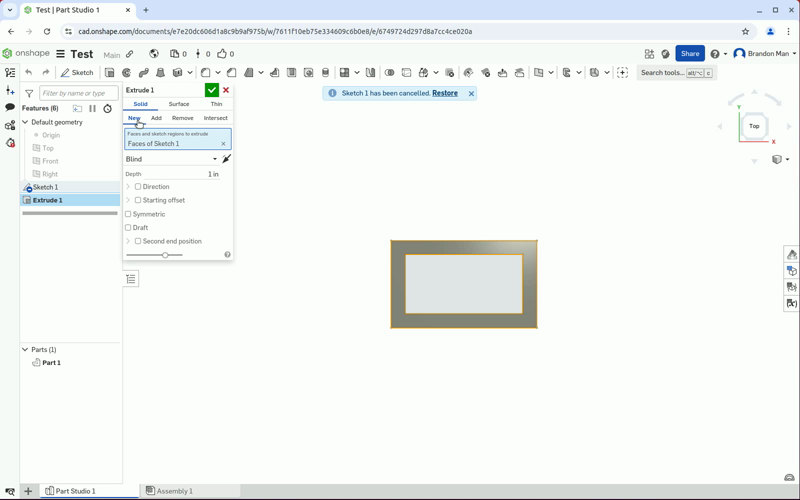
key(tab, 4)
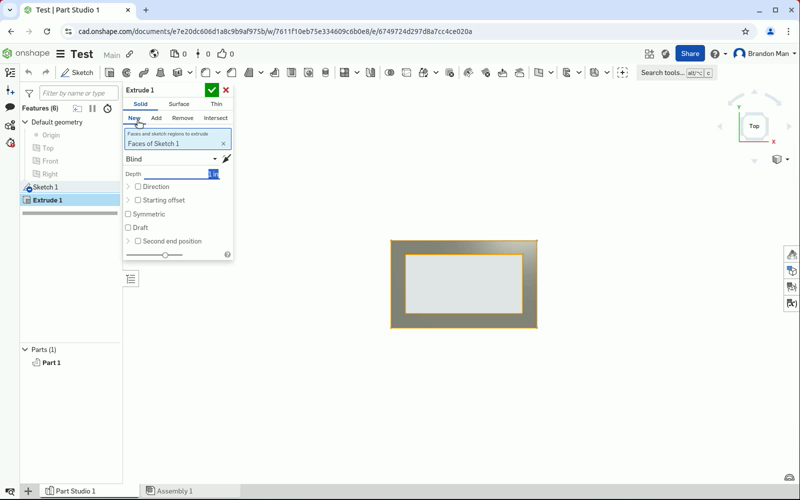
text(23.108)
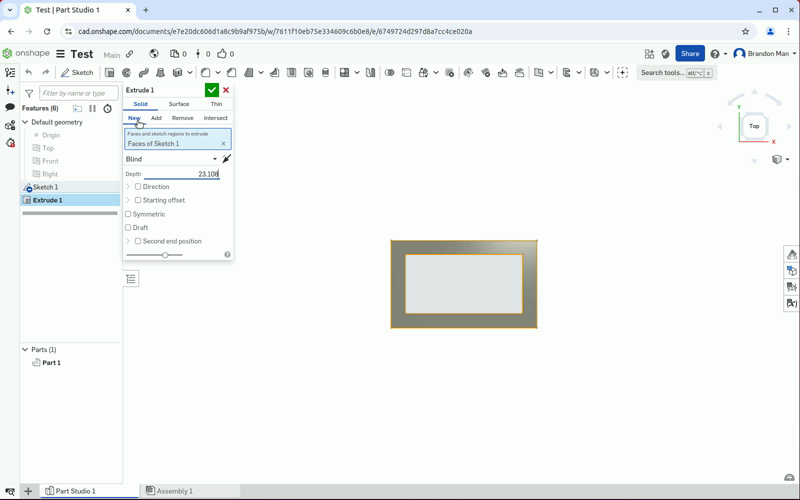
key(enter)
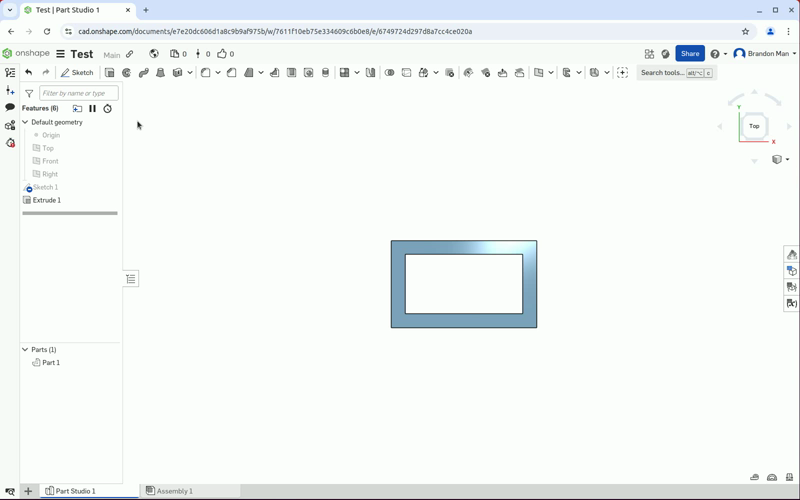
key(shift+h)
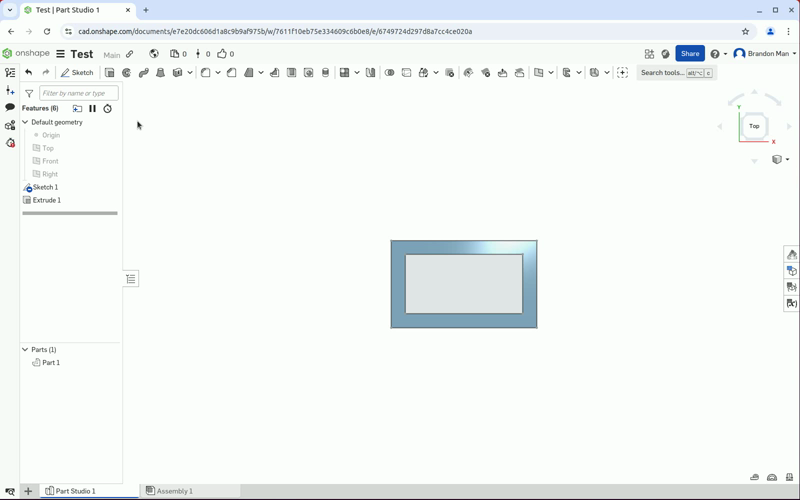
key(shift+h)
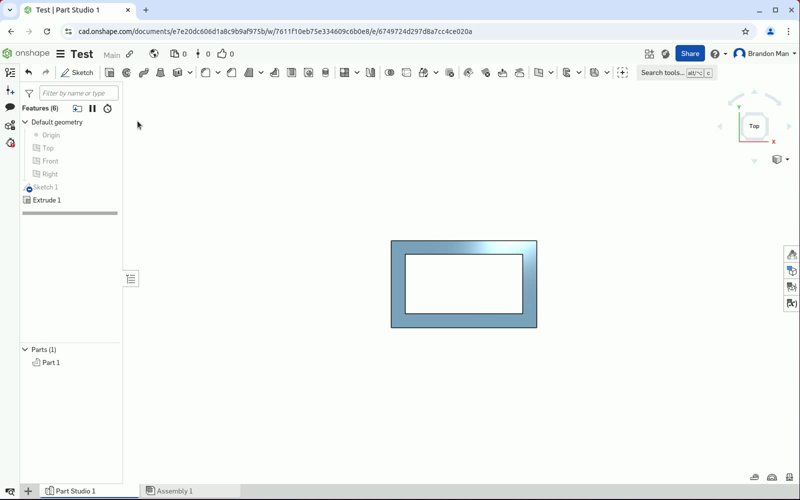
mouse_move(73, 189)
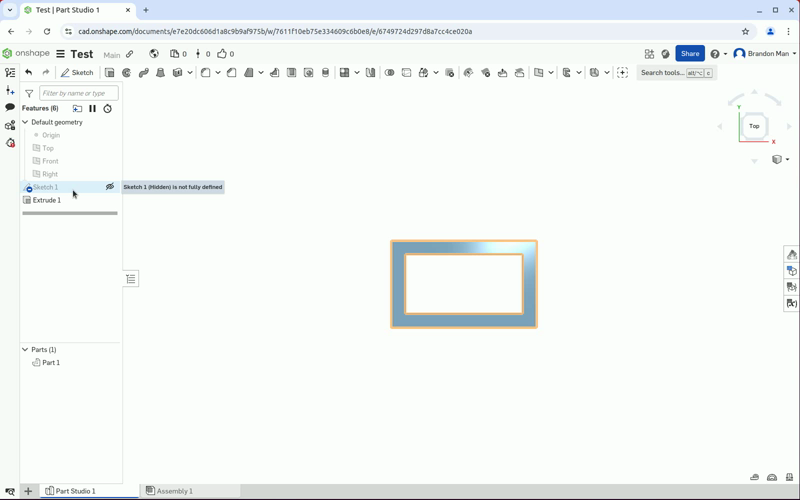
click(73, 189)
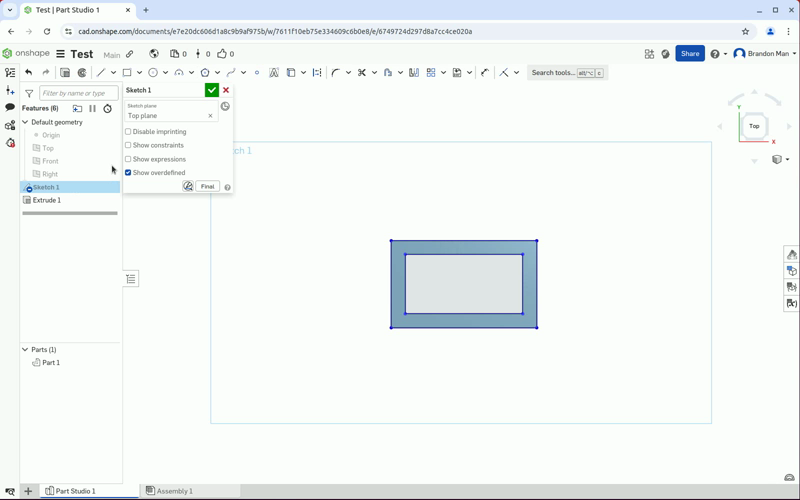
mouse_move(229, 92)
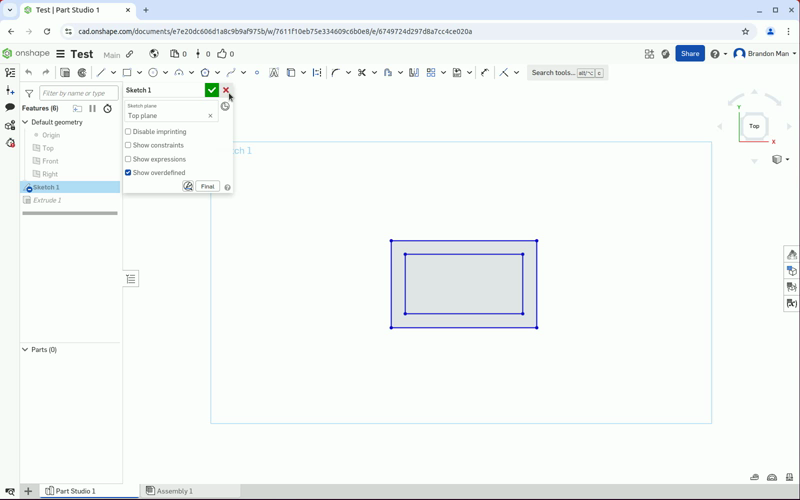
click(229, 92)
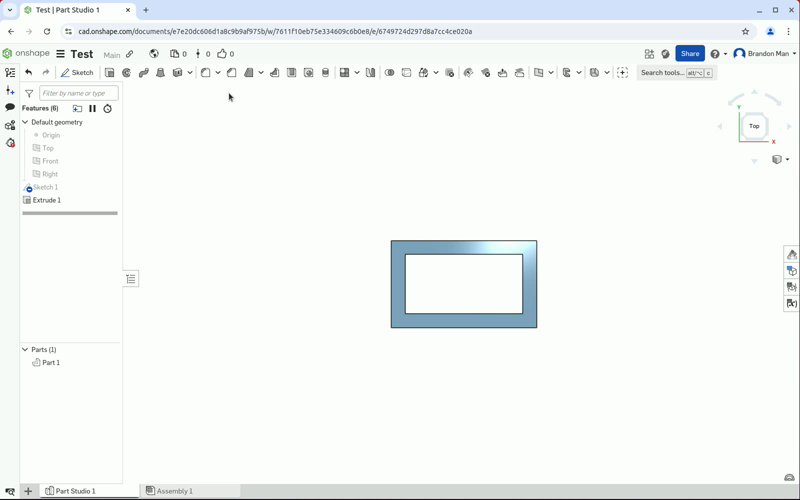
mouse_move(73, 352)
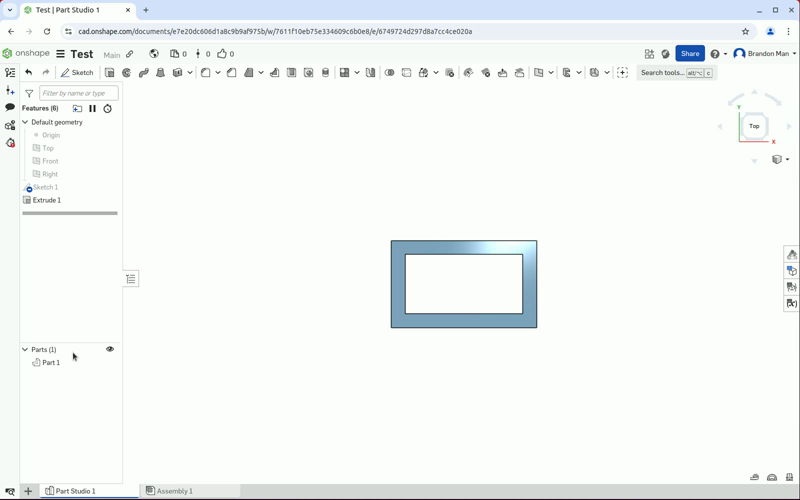
key(y)
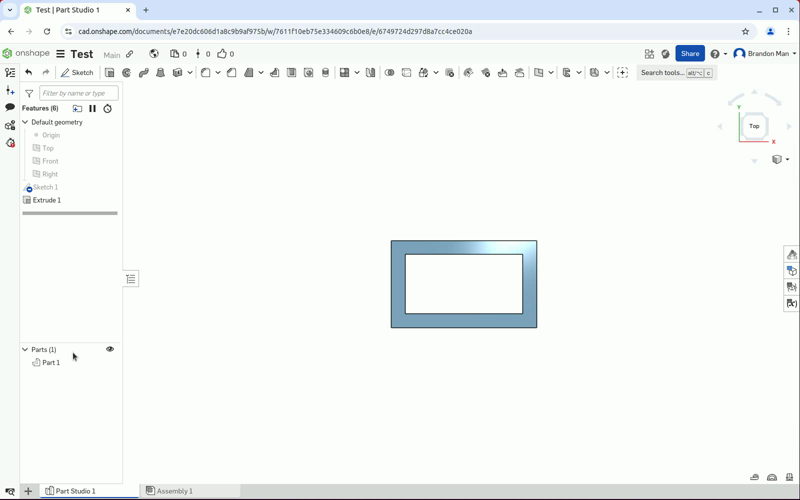
key(shift+p)
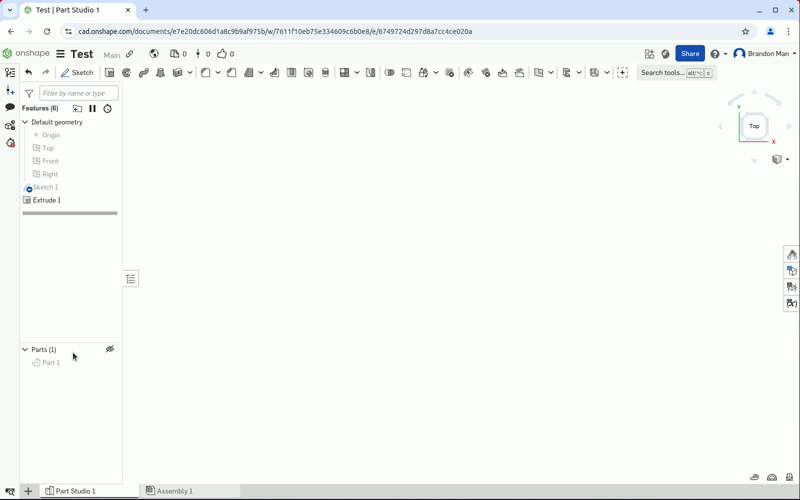
key(space)
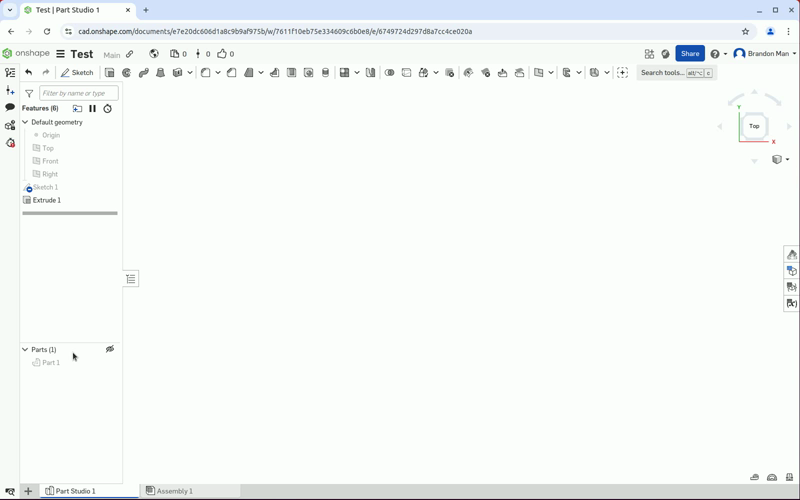
key_down(shift)
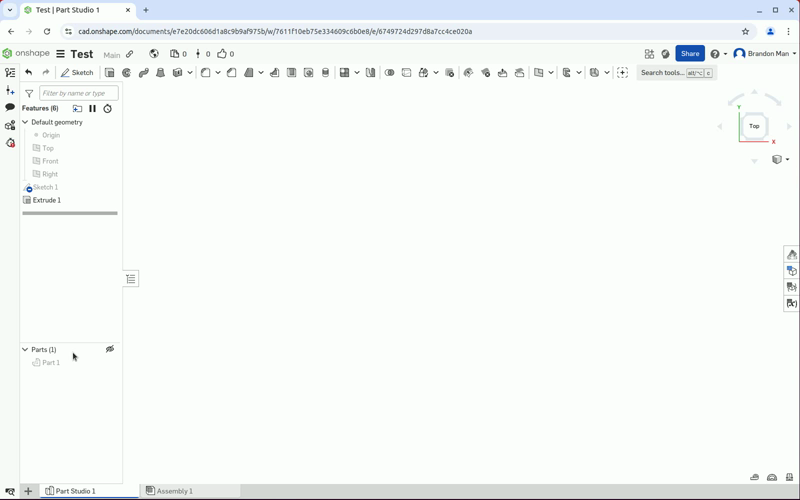
key(up)
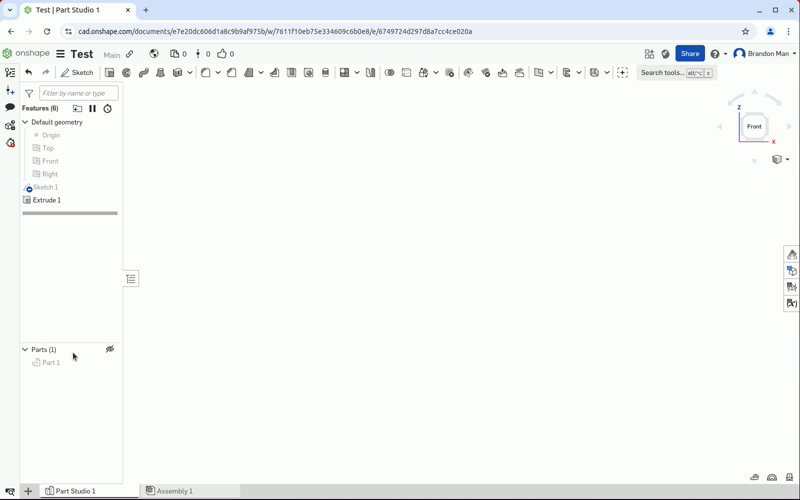
key_up(shift)
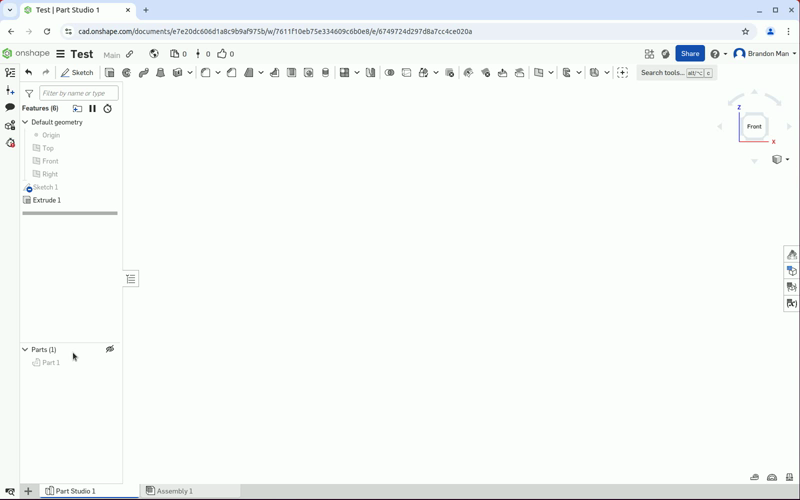
mouse_move(73, 352)
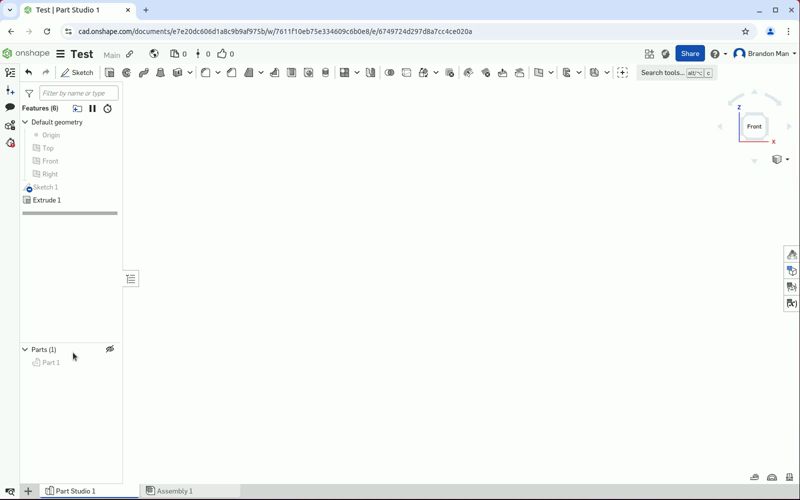
key(shift+y)
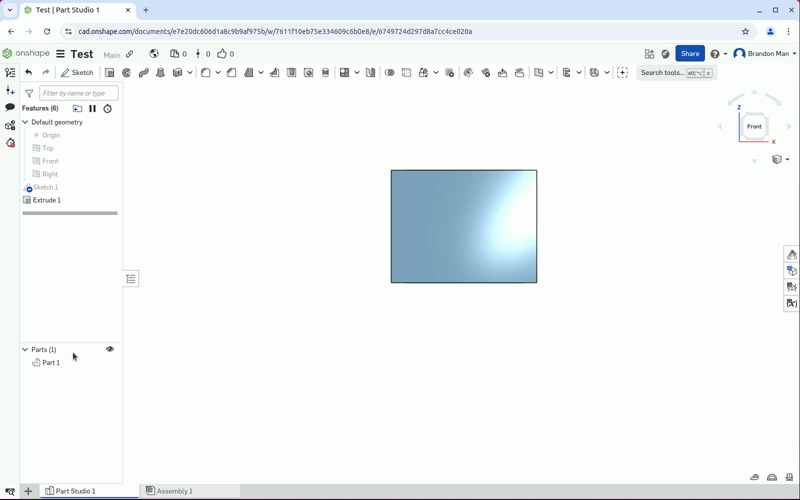
mouse_move(541, 75)
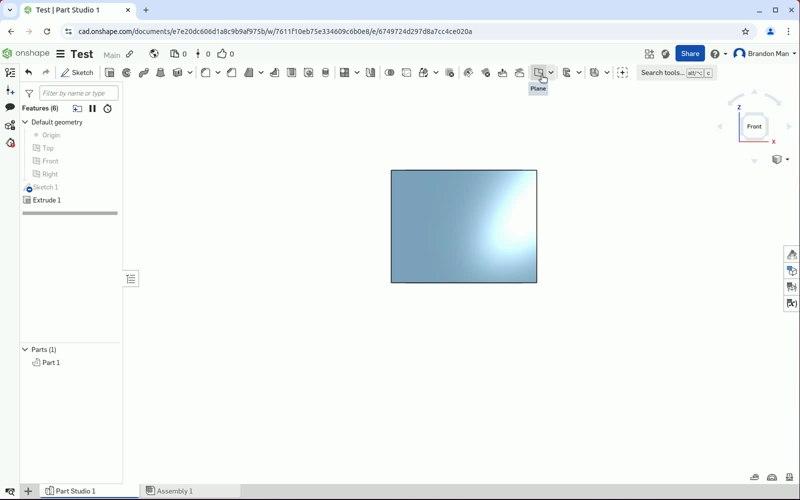
click(541, 75)
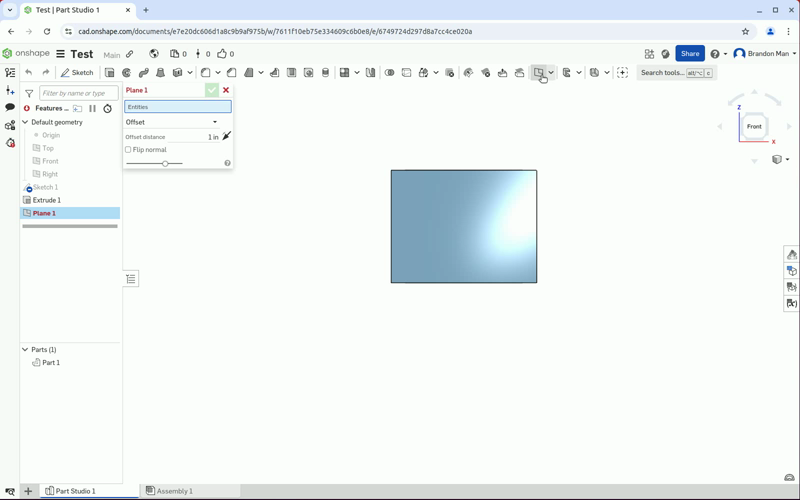
mouse_move(73, 163)
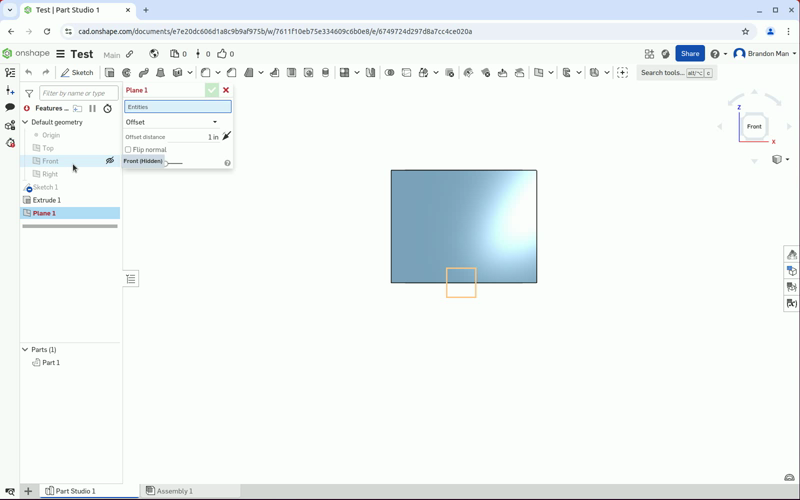
click(73, 163)
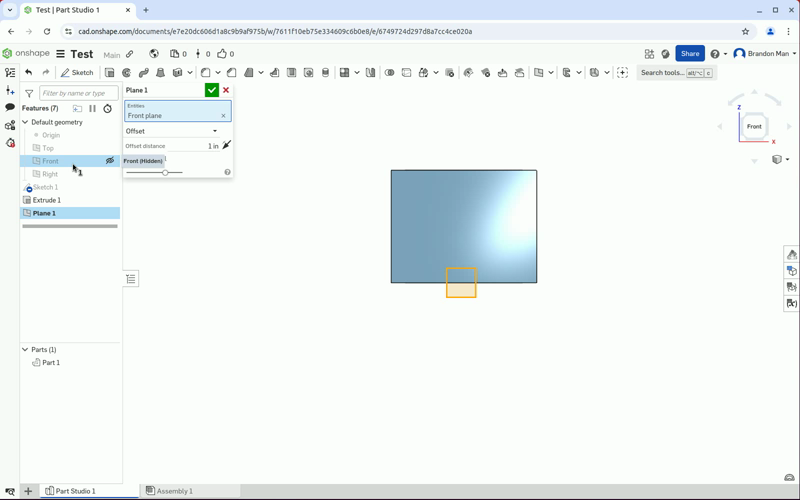
key(tab, 2)
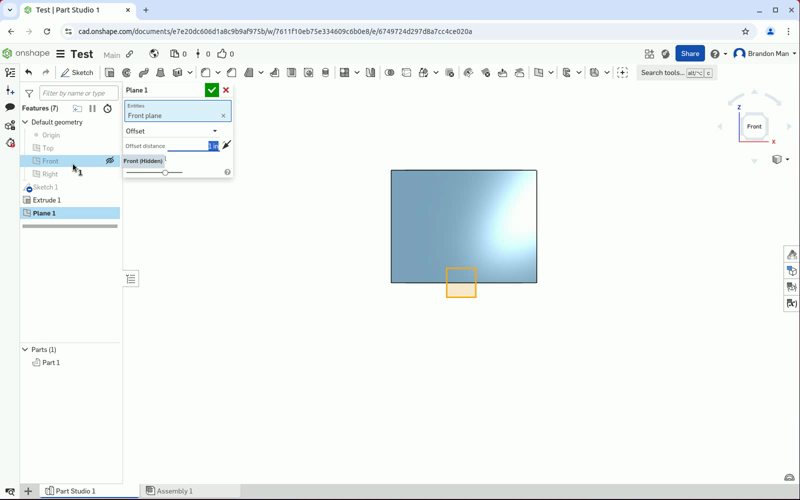
text(9.151)
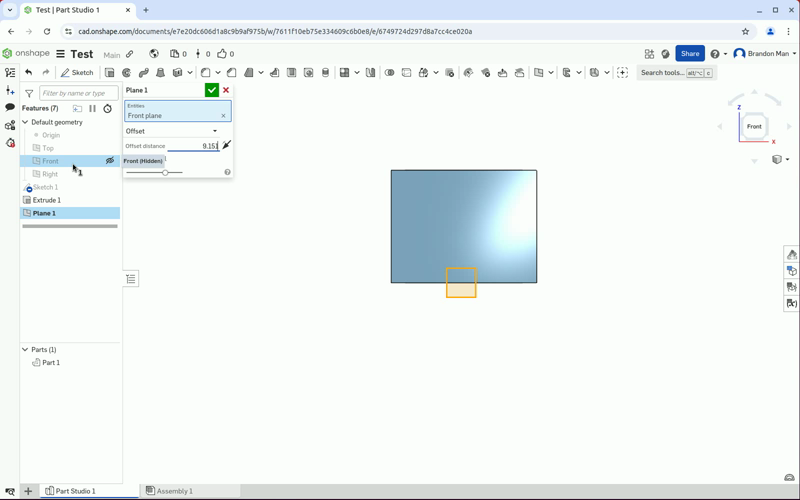
key(enter, 2)
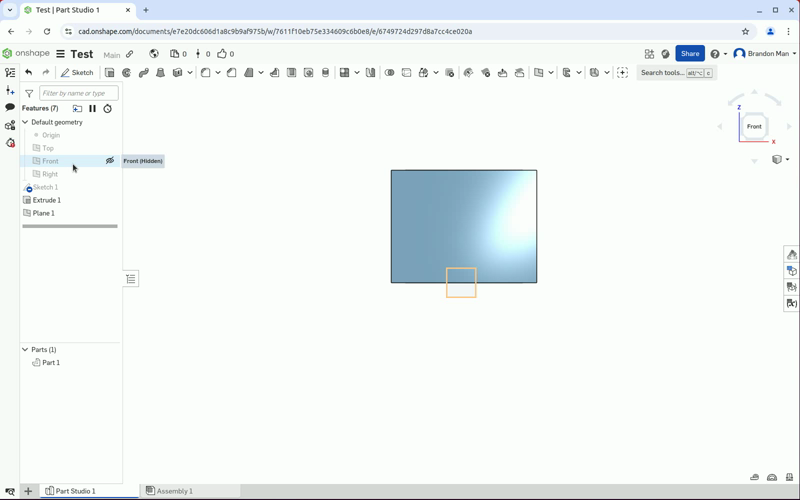
key(shift+s)
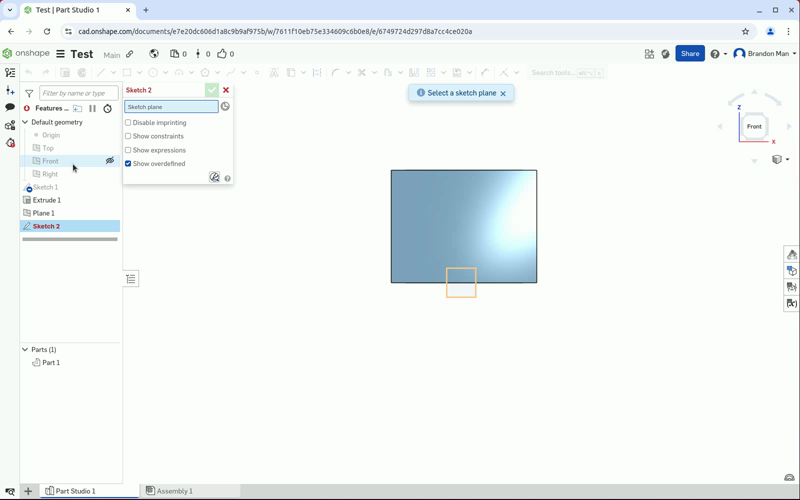
mouse_move(73, 215)
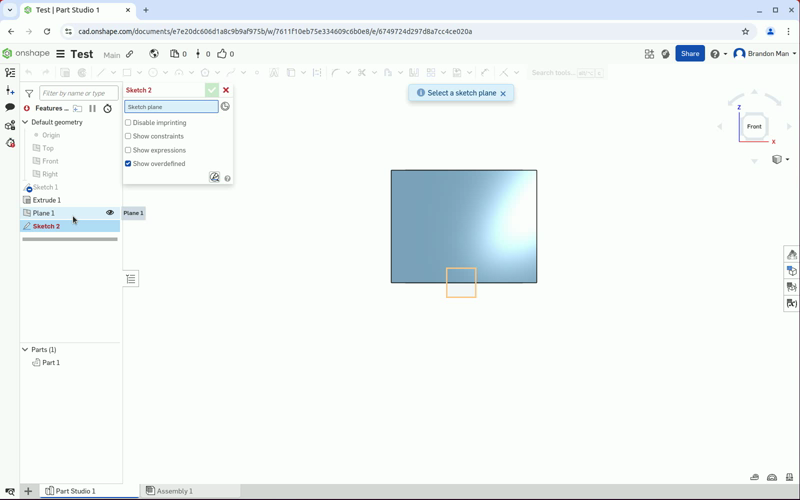
click(73, 215)
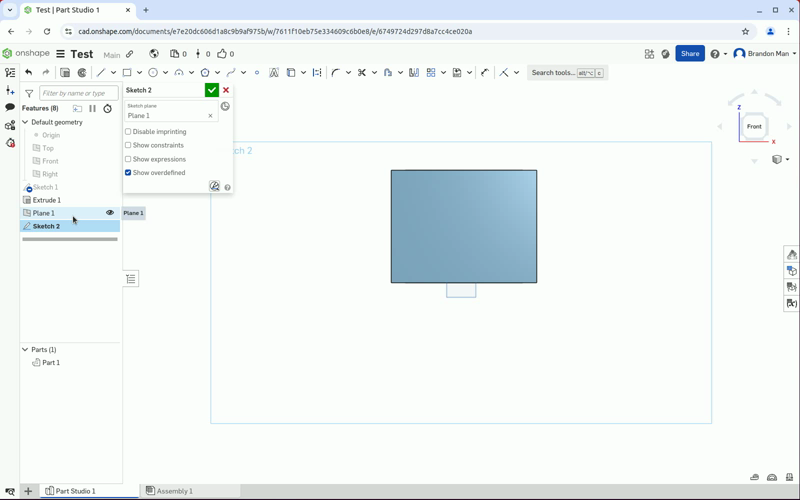
mouse_move(73, 352)
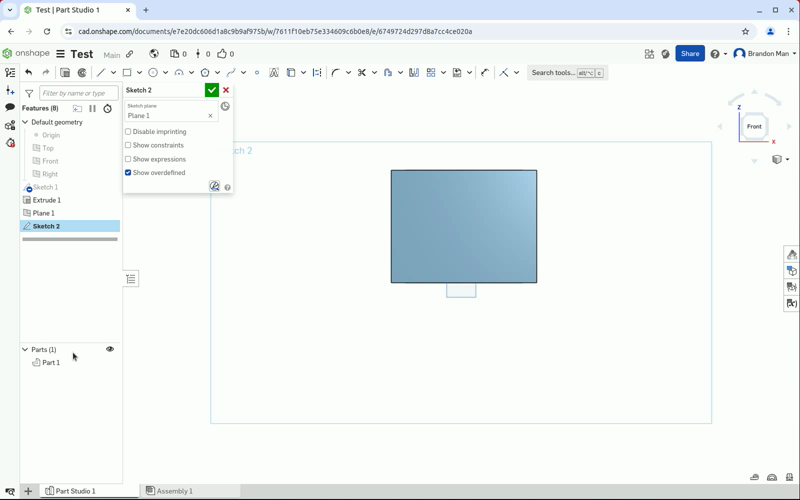
key(y)
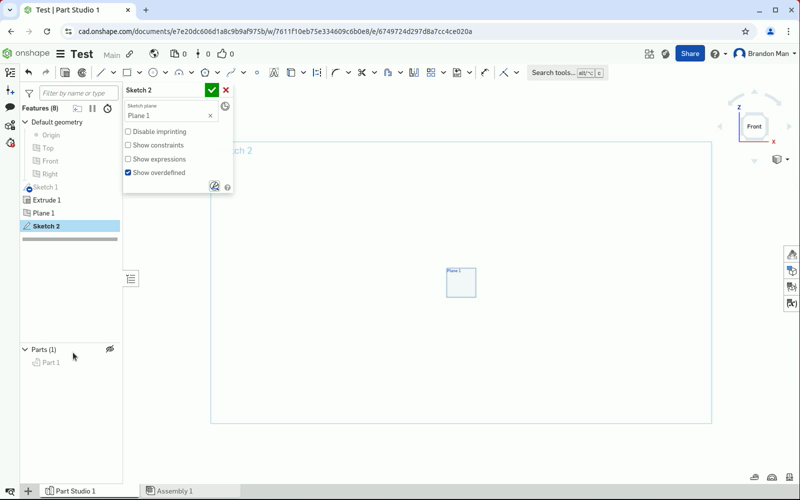
key(l)
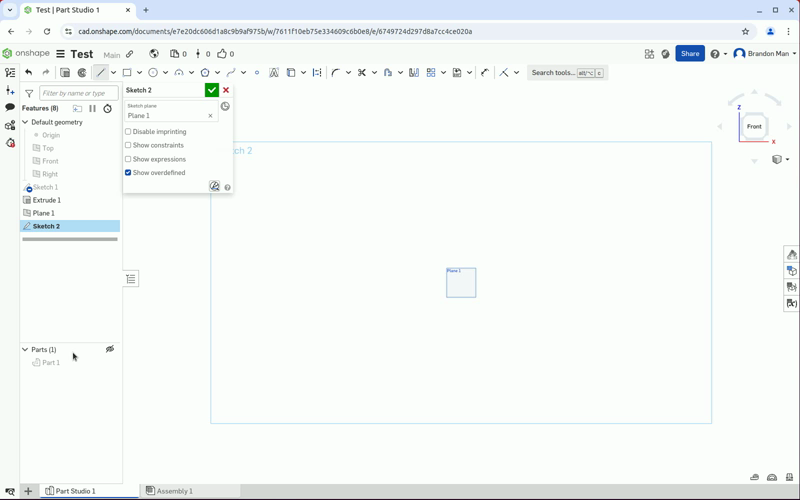
key_down(shift)
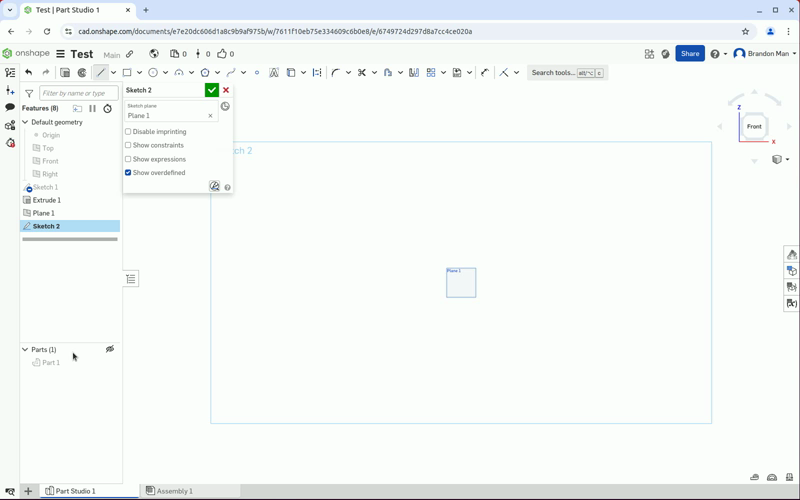
mouse_move(403, 184)
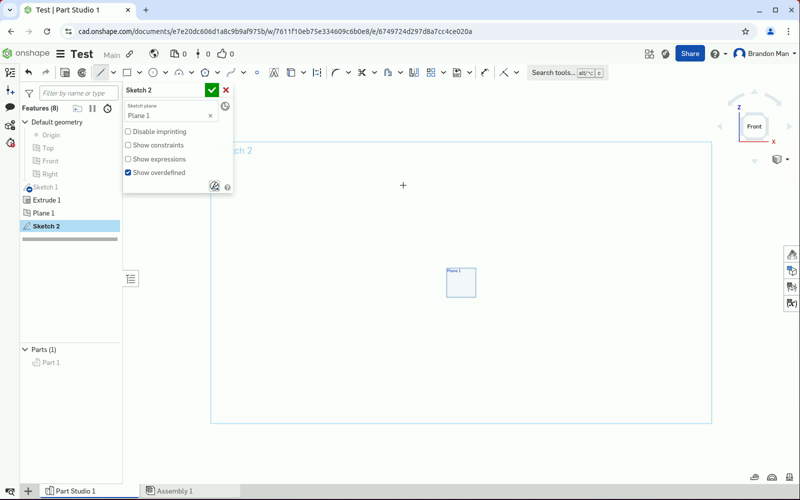
click(403, 184)
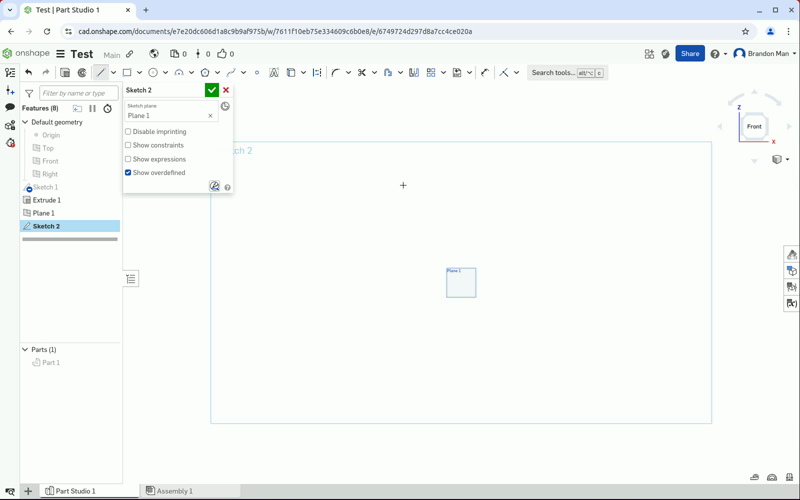
key_up(shift)
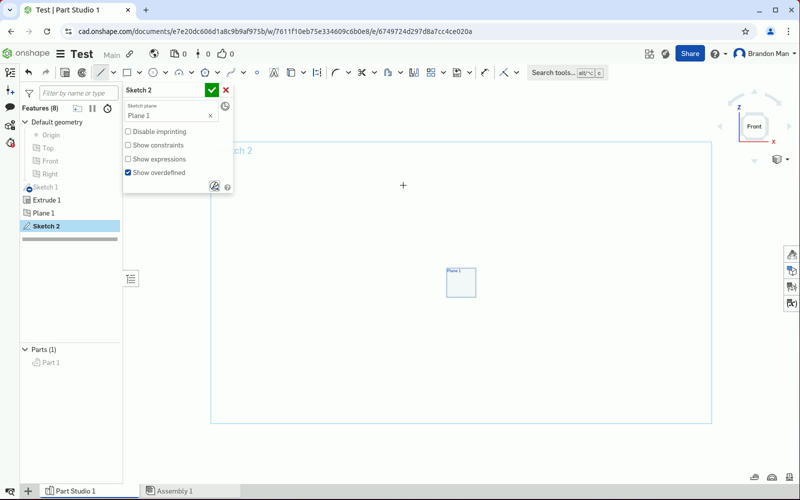
key_down(shift)
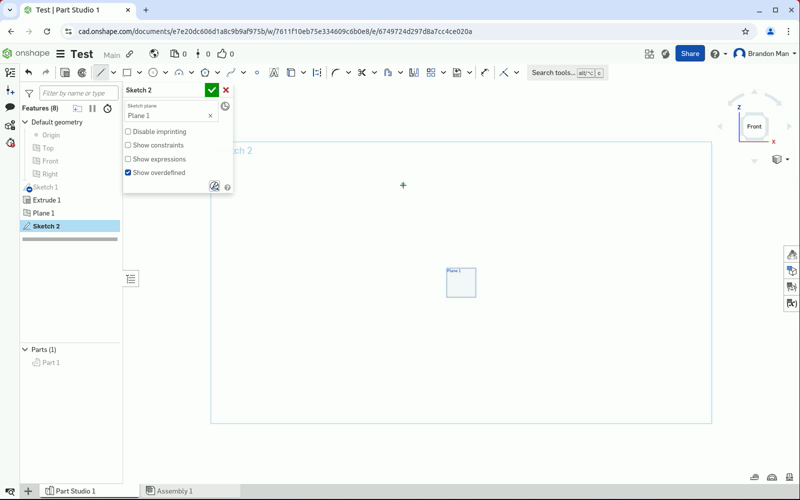
mouse_move(524, 184)
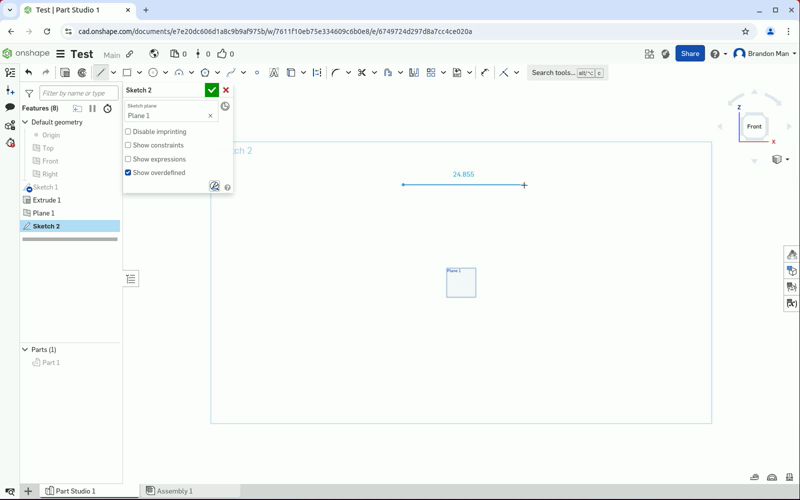
click(524, 184)
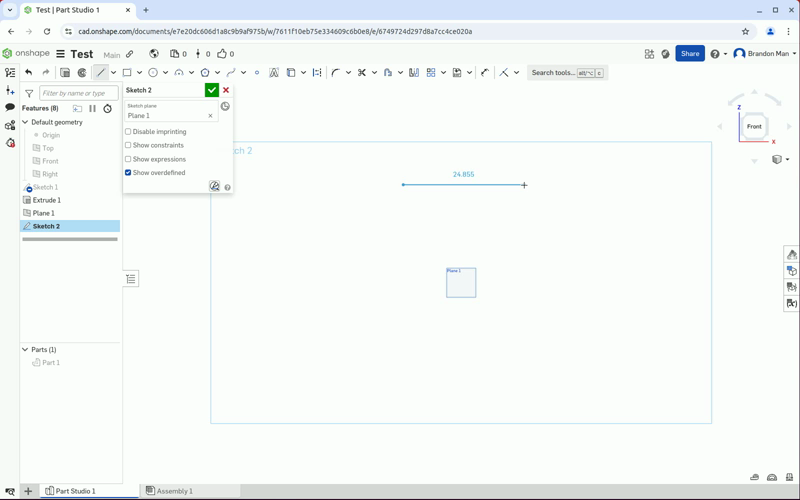
key_up(shift)
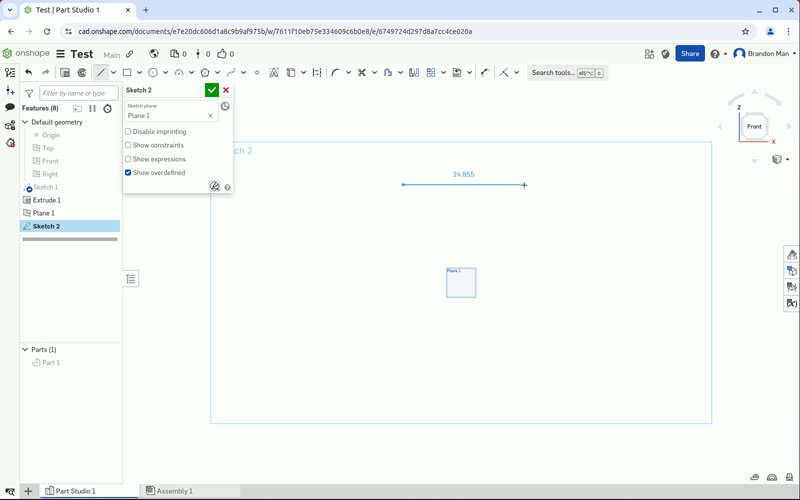
key_down(shift)
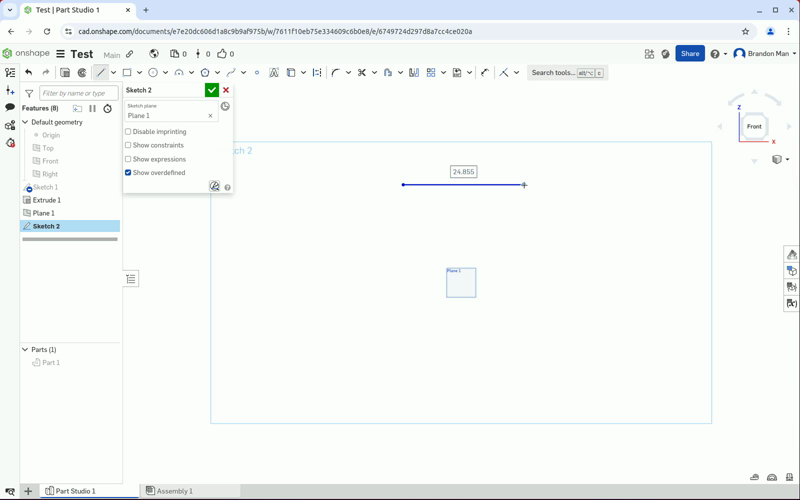
mouse_move(554, 184)
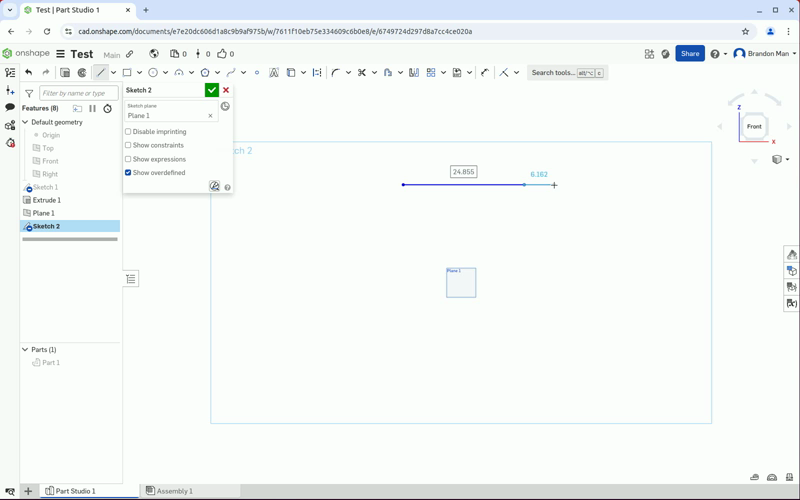
mouse_move(524, 170)
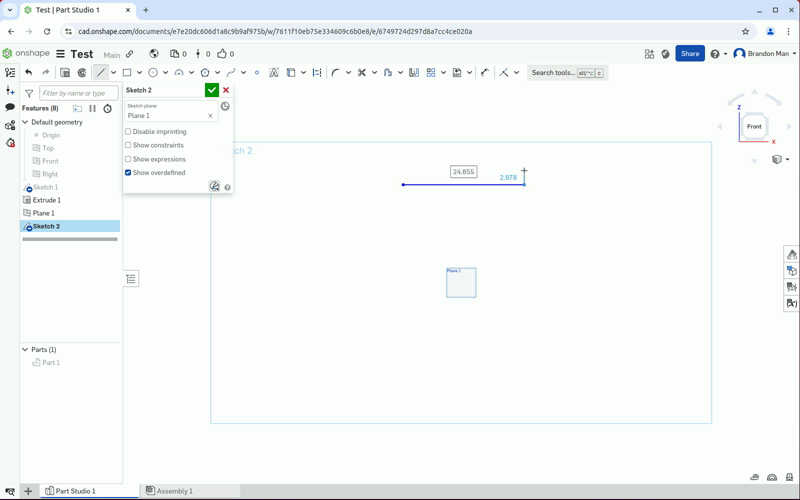
click(524, 170)
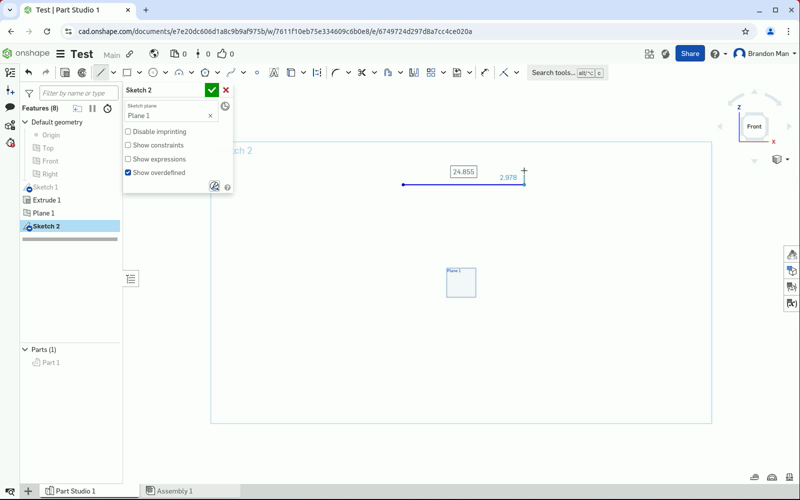
key_up(shift)
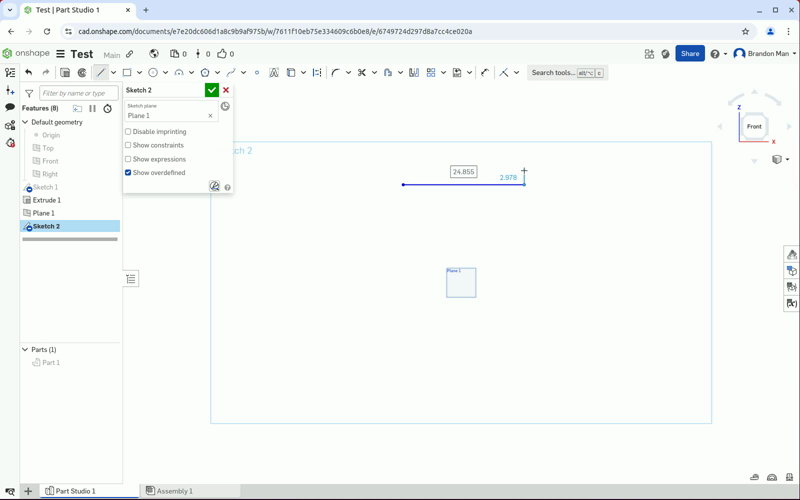
key_down(shift)
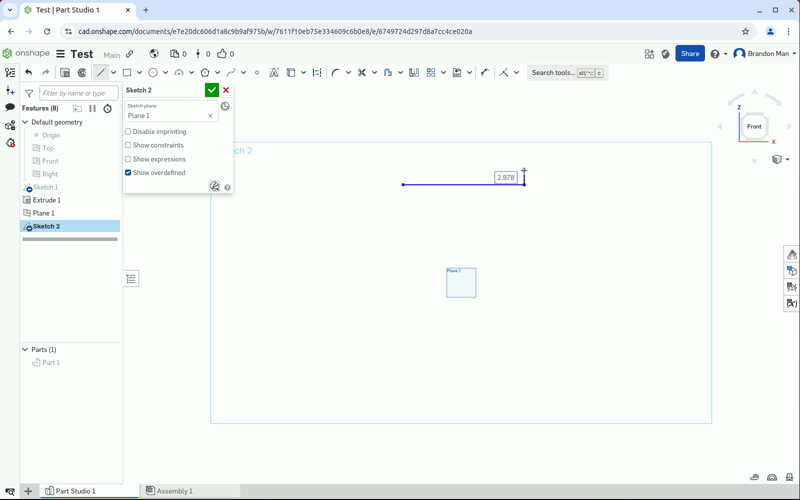
mouse_move(403, 170)
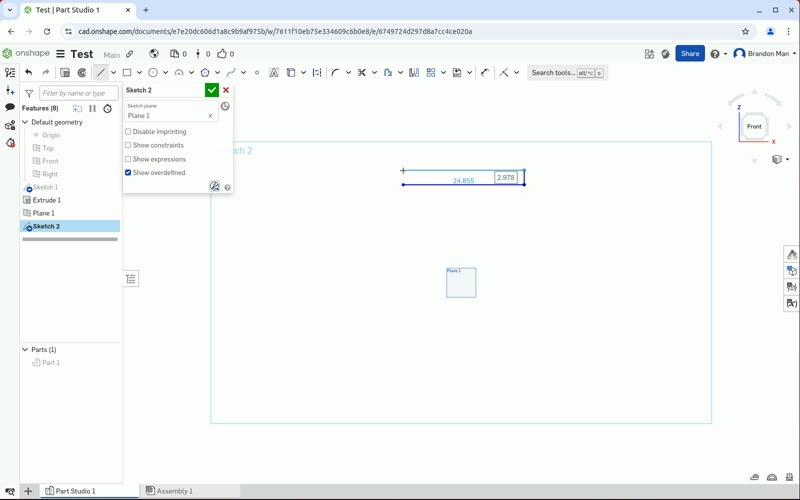
click(403, 170)
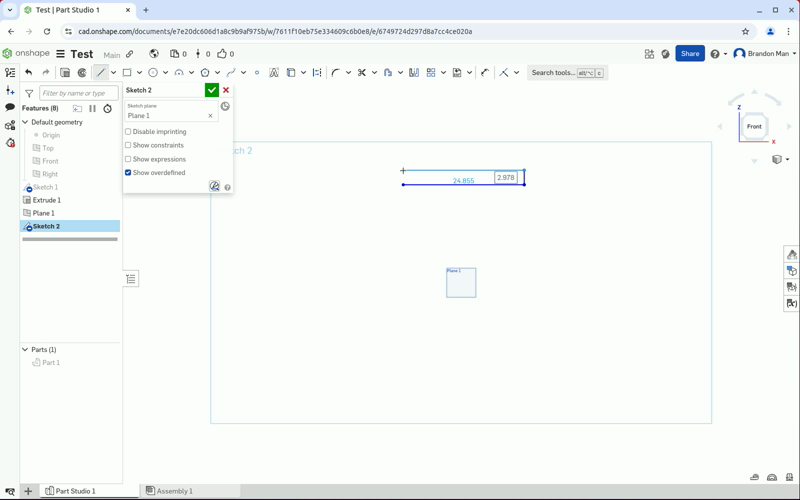
key_up(shift)
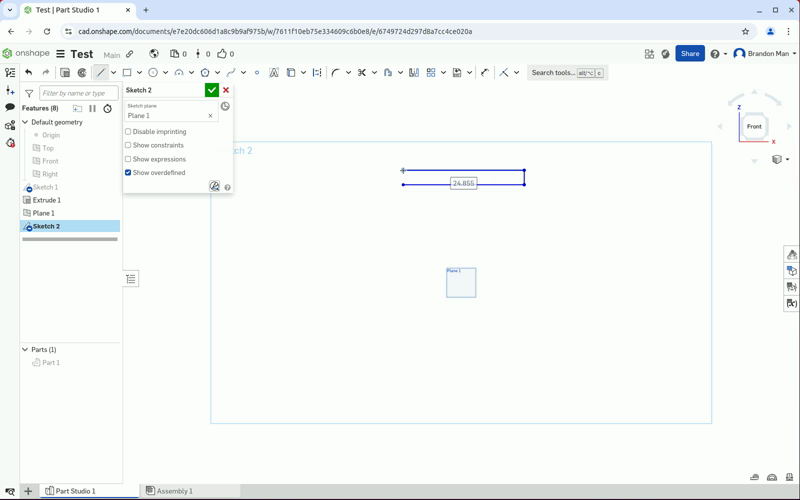
mouse_move(433, 170)
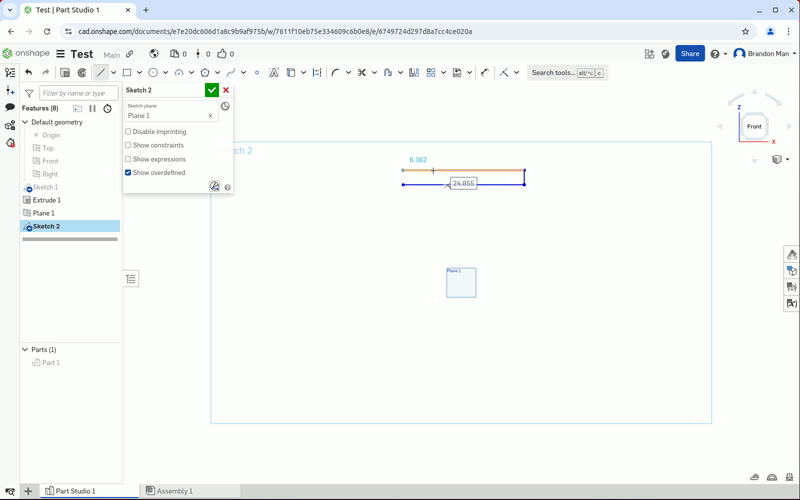
key_down(shift)
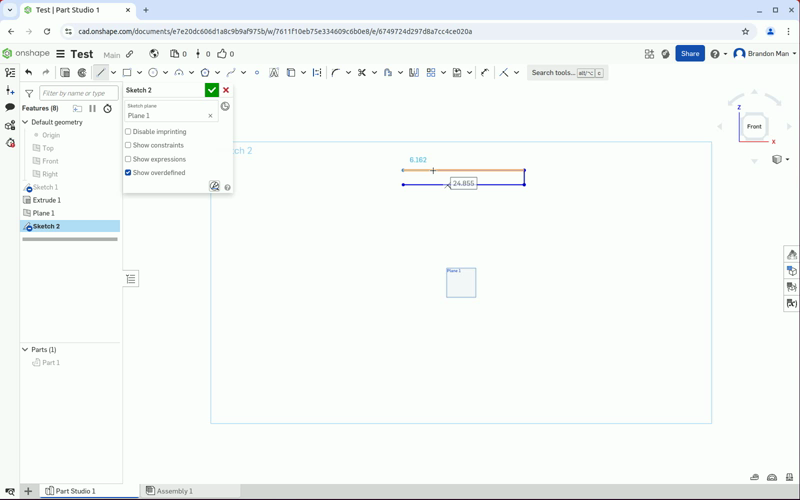
mouse_move(403, 184)
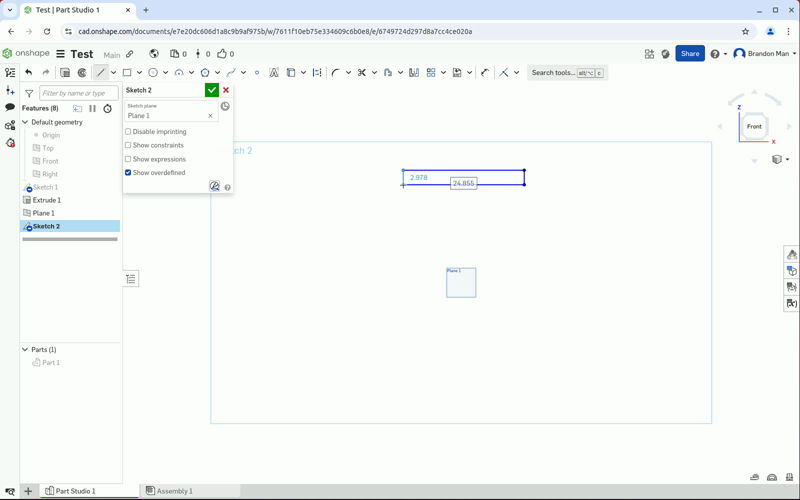
key_up(shift)
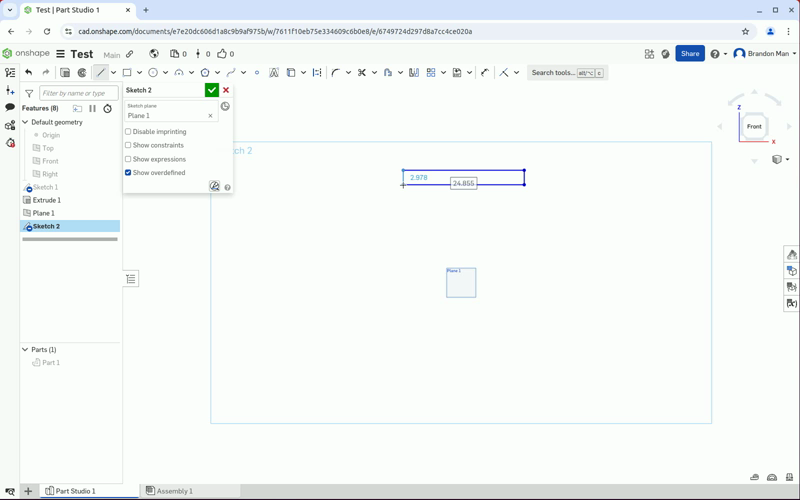
click(403, 184)
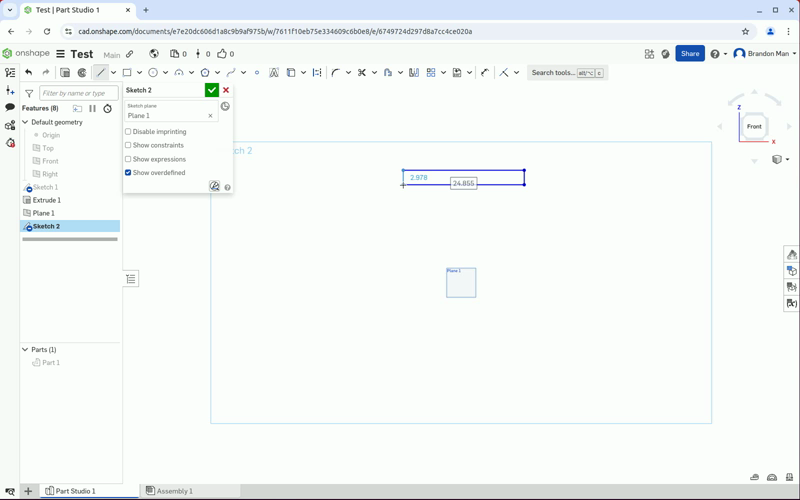
key(esc)
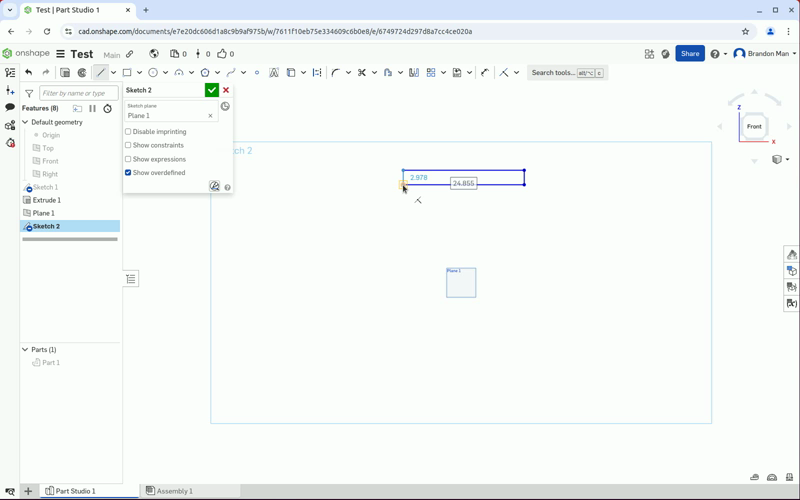
mouse_move(504, 182)
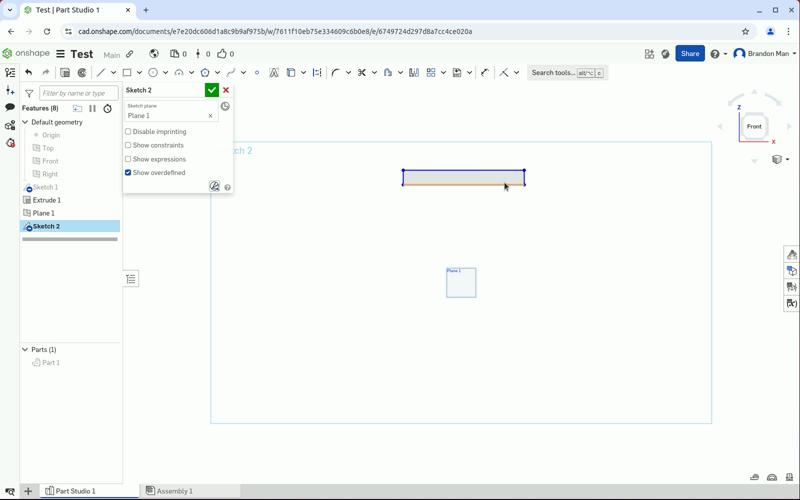
scroll(6)
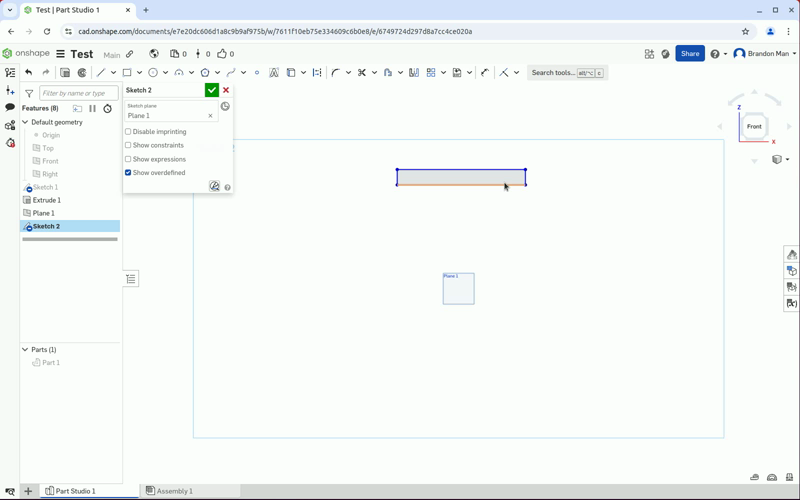
scroll(6)
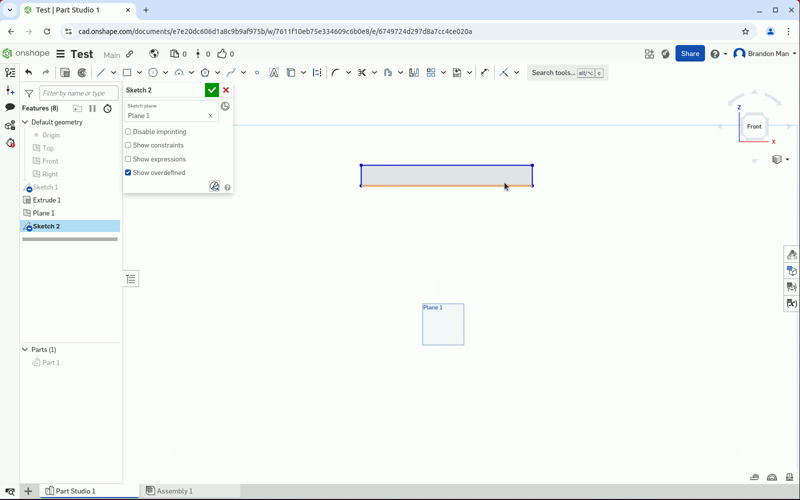
scroll(6)
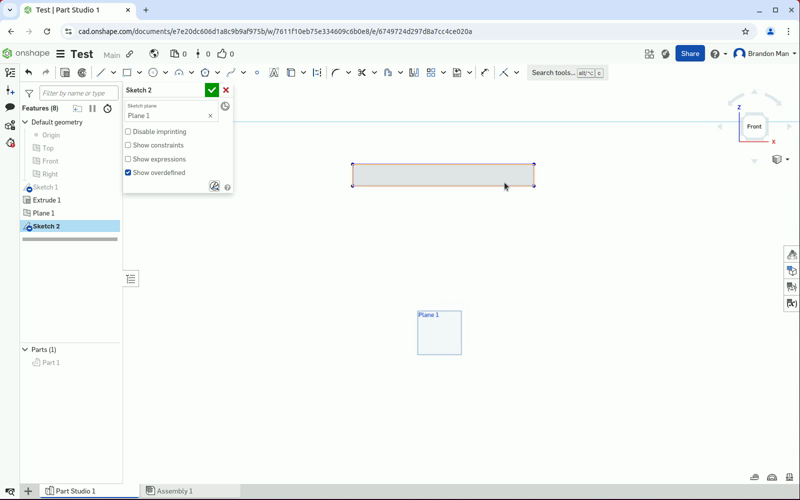
scroll(6)
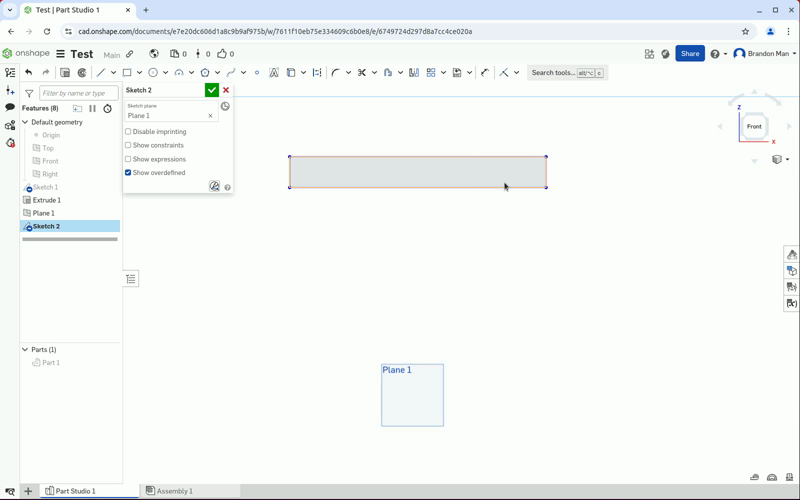
scroll(6)
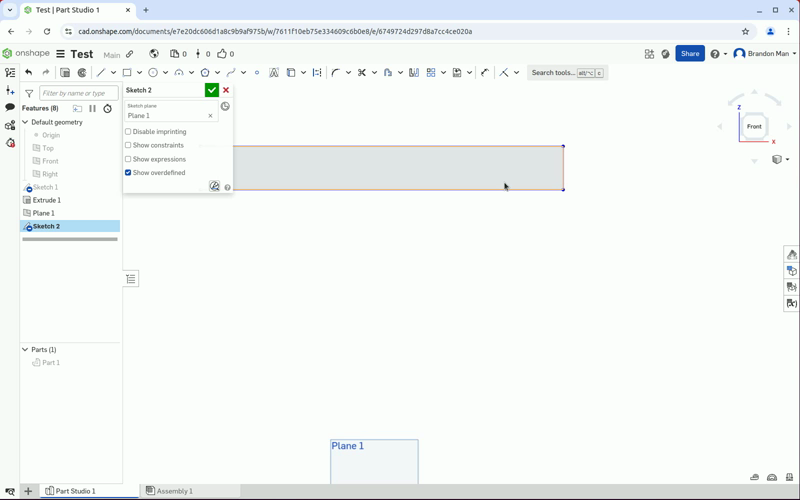
scroll(6)
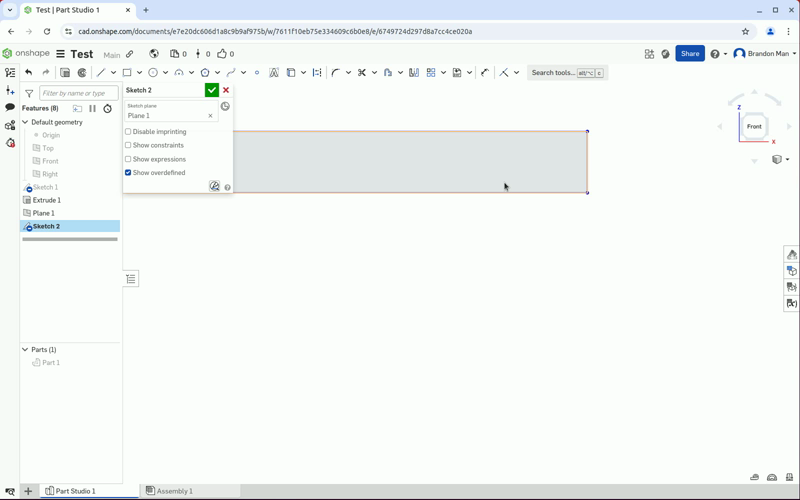
scroll(6)
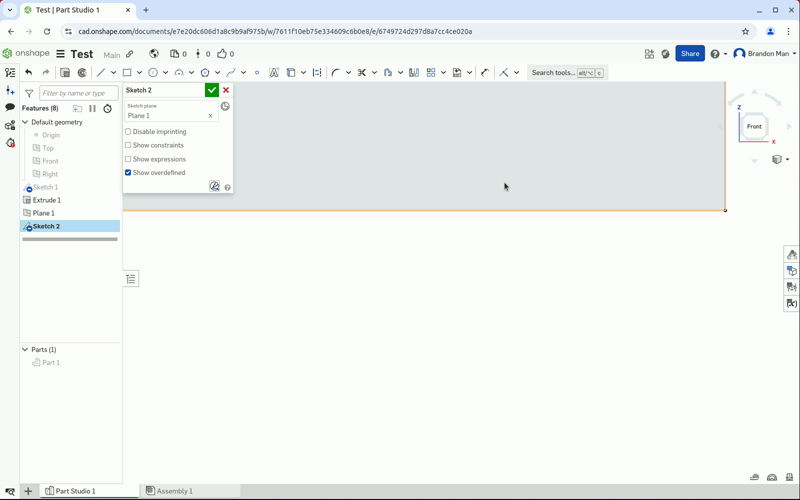
click(504, 182)
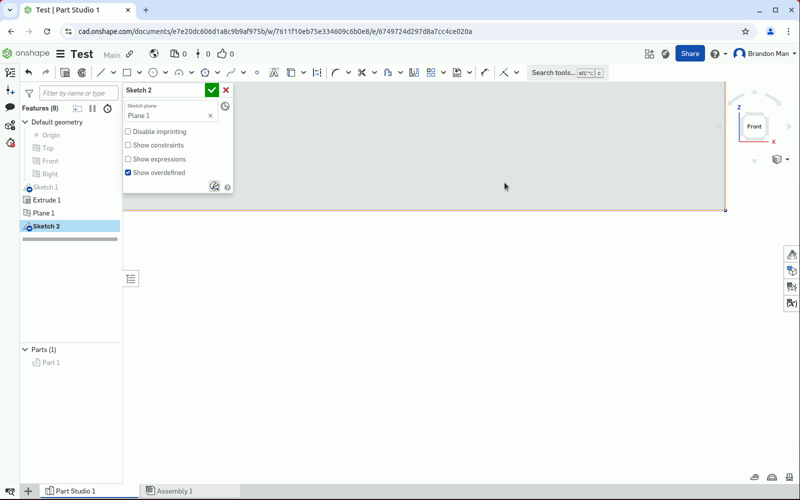
scroll(-6)
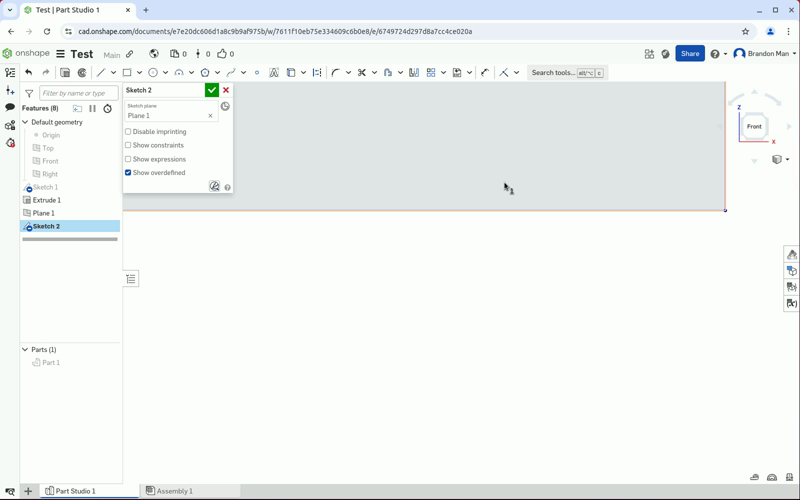
scroll(-6)
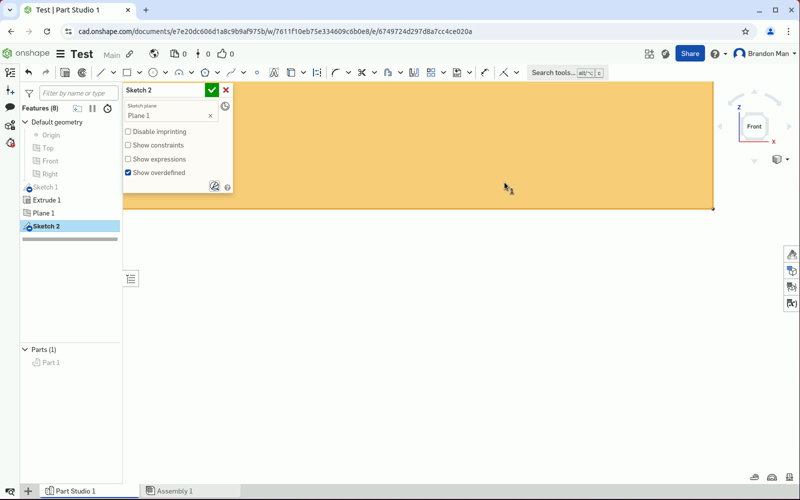
scroll(-6)
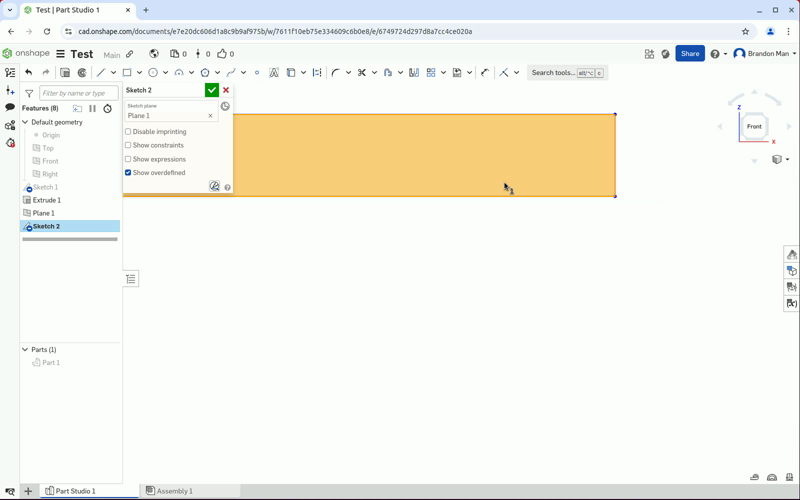
scroll(-6)
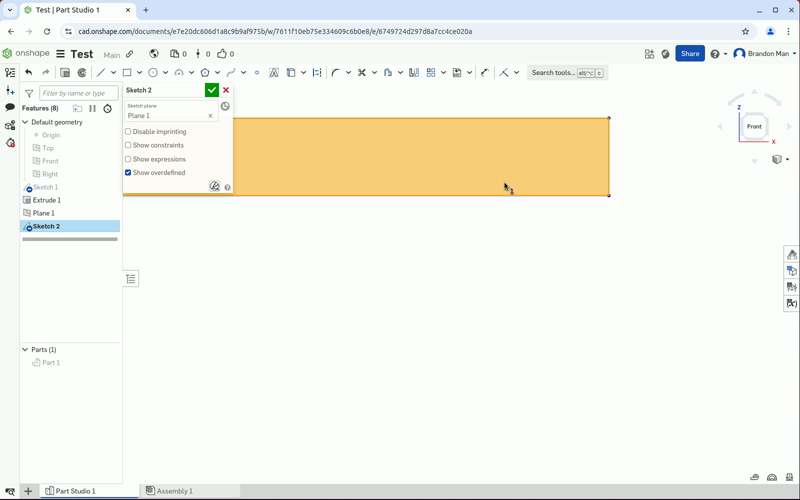
scroll(-6)
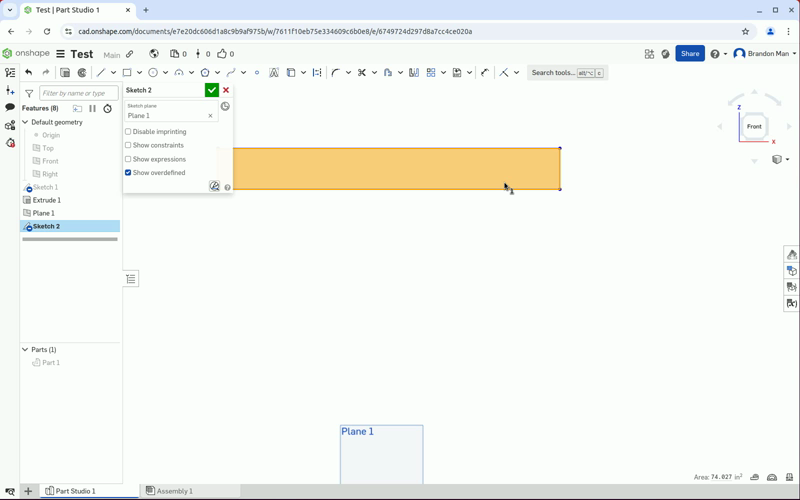
scroll(-6)
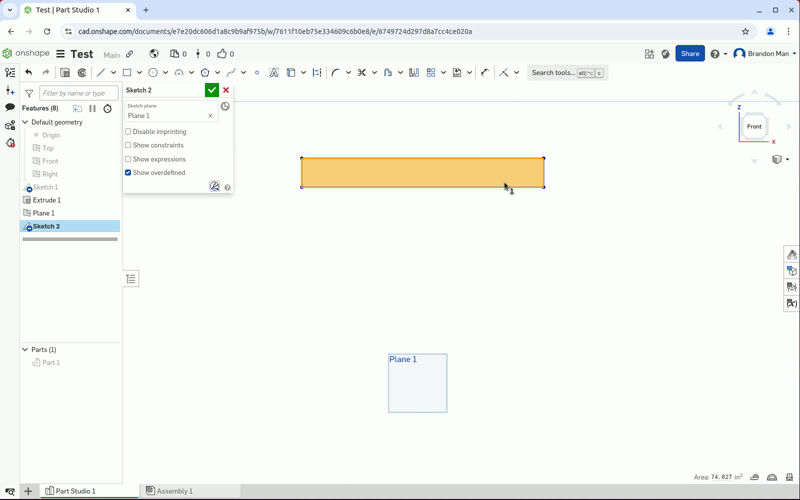
scroll(-6)
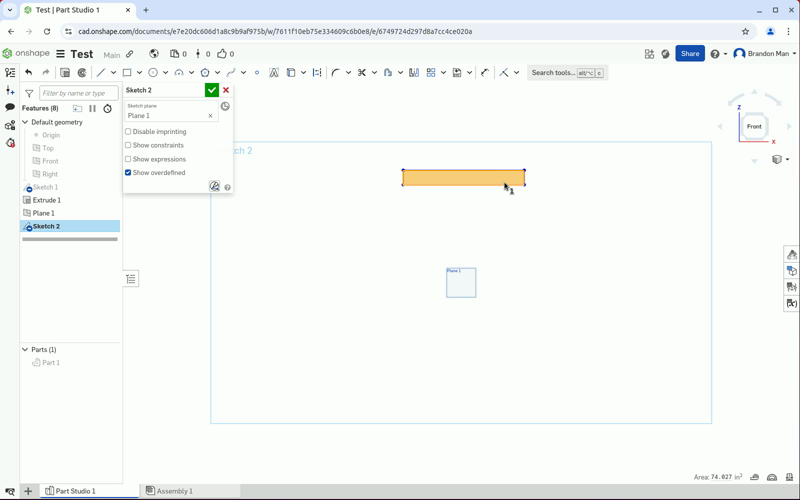
mouse_move(73, 352)
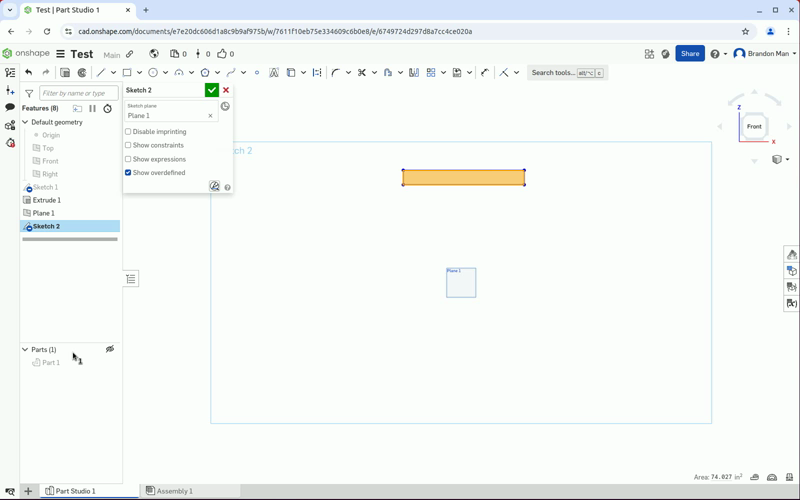
key(shift+y)
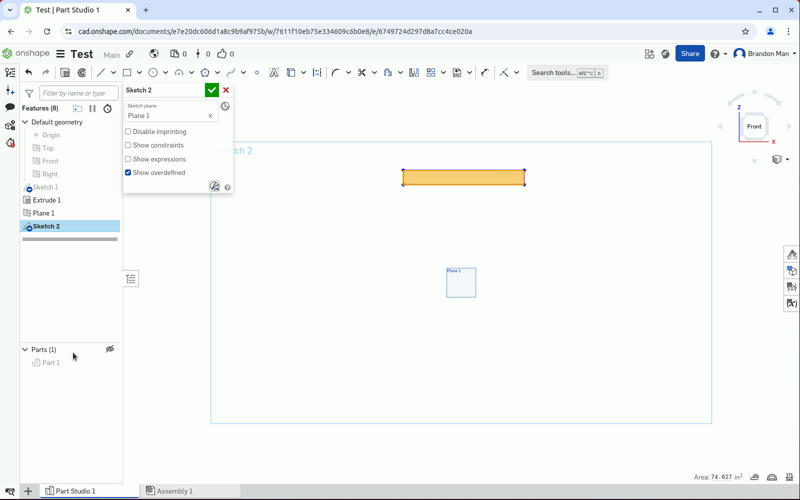
key(shift+e)
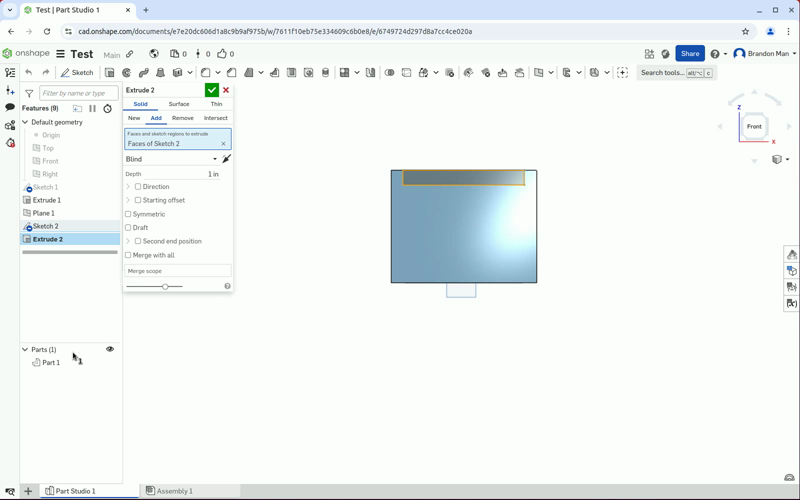
mouse_move(143, 106)
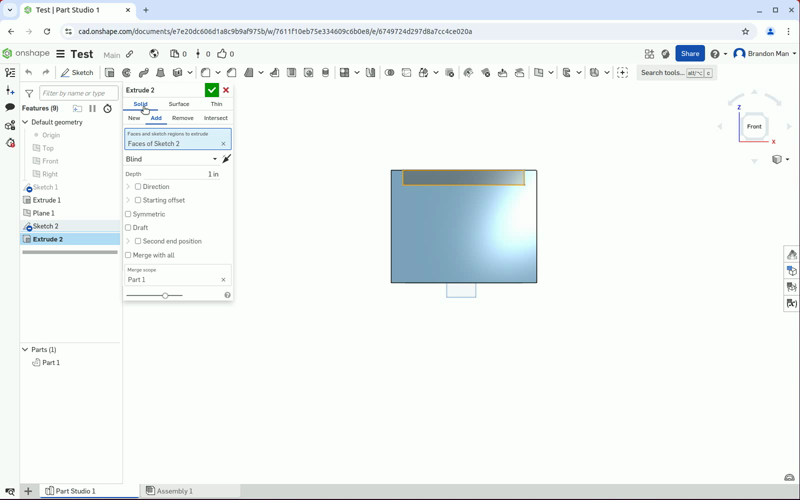
click(143, 106)
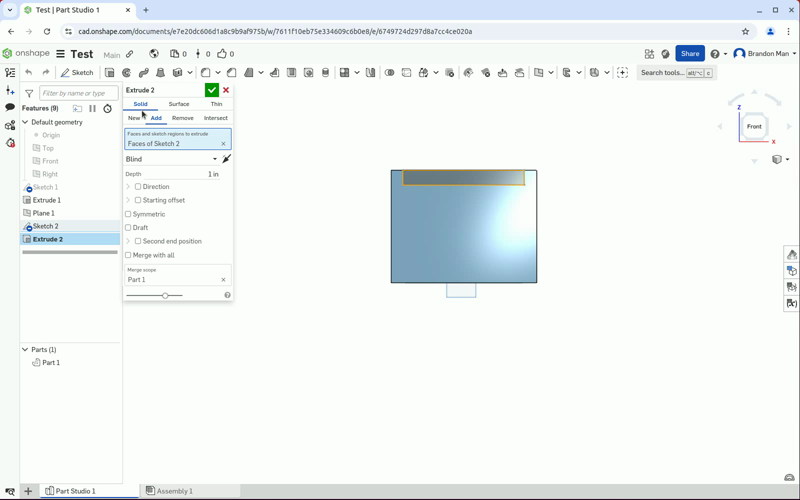
mouse_move(137, 120)
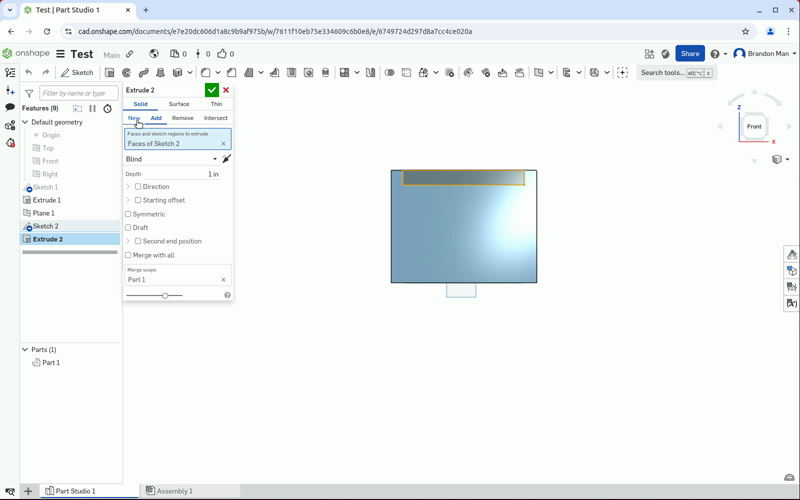
click(137, 120)
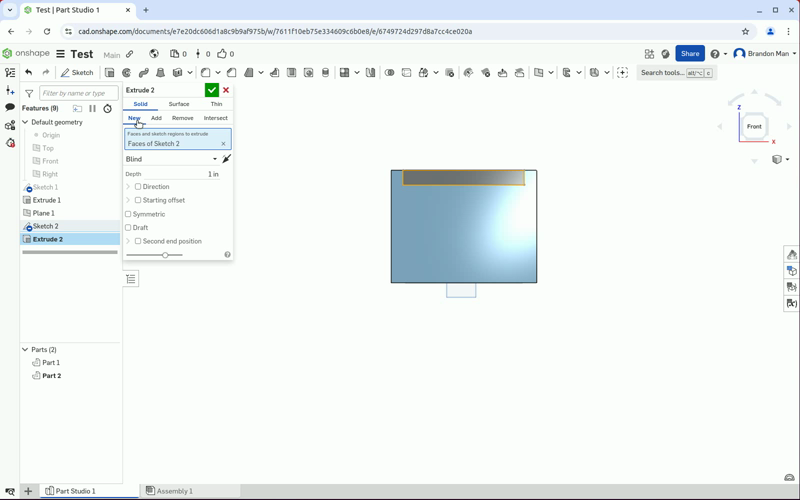
key(tab, 4)
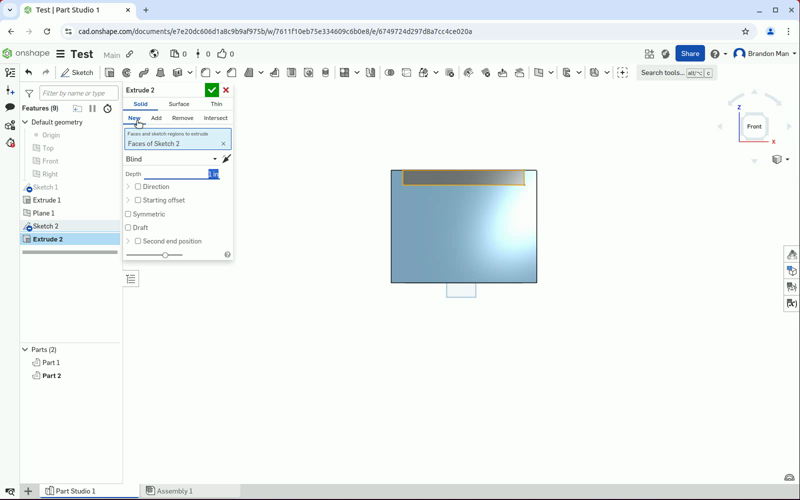
text(25.515)
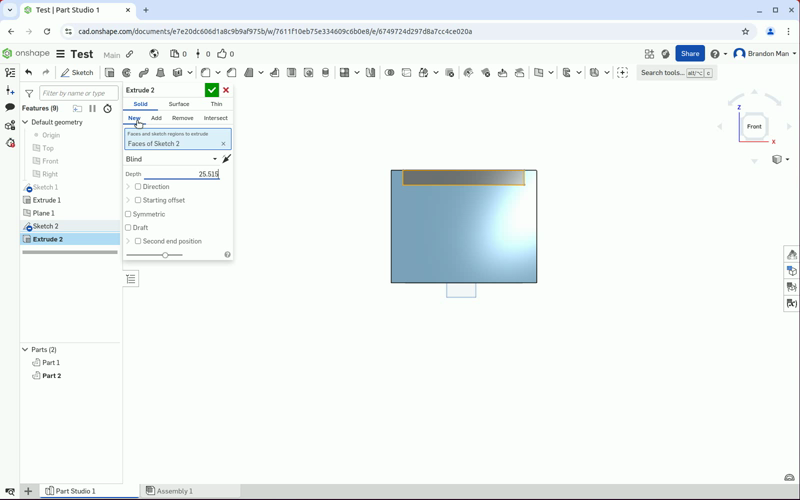
key(enter)
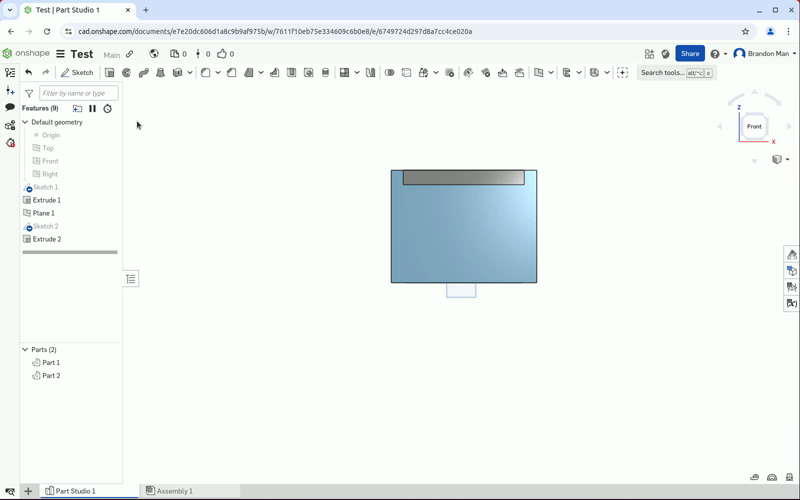
key(shift+h)
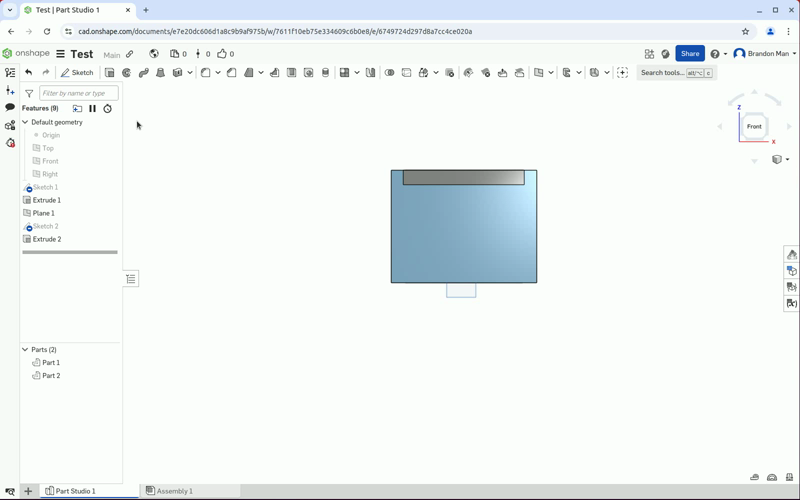
key(shift+h)
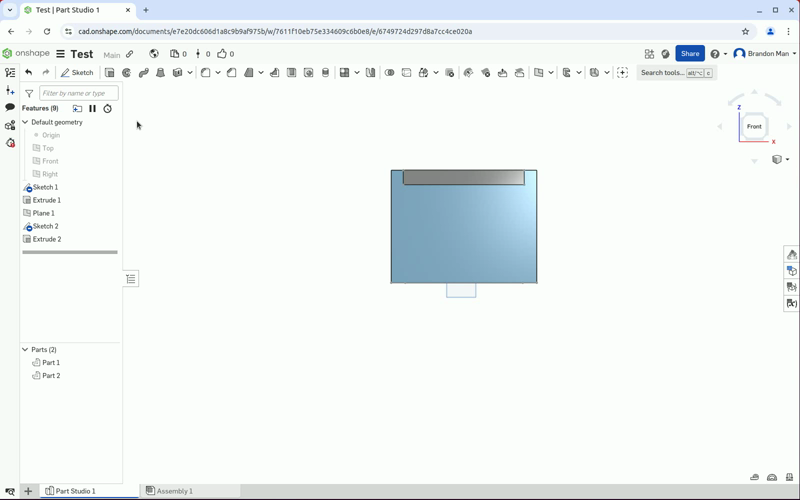
key(shift+7)
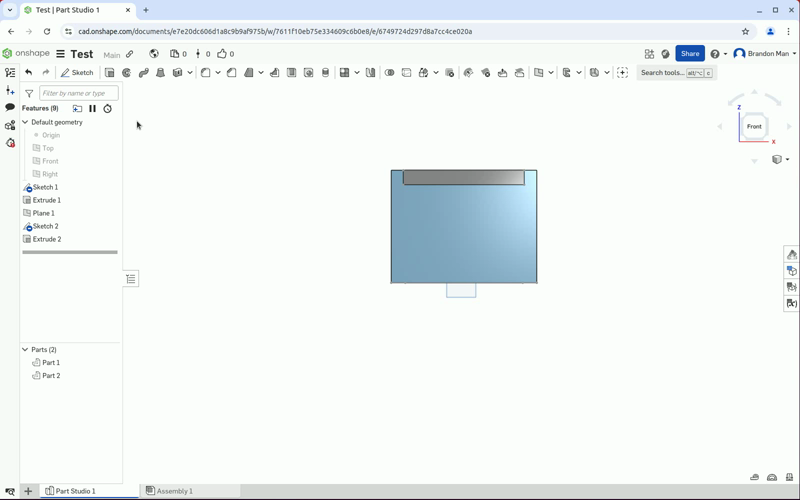
key(left, 2)
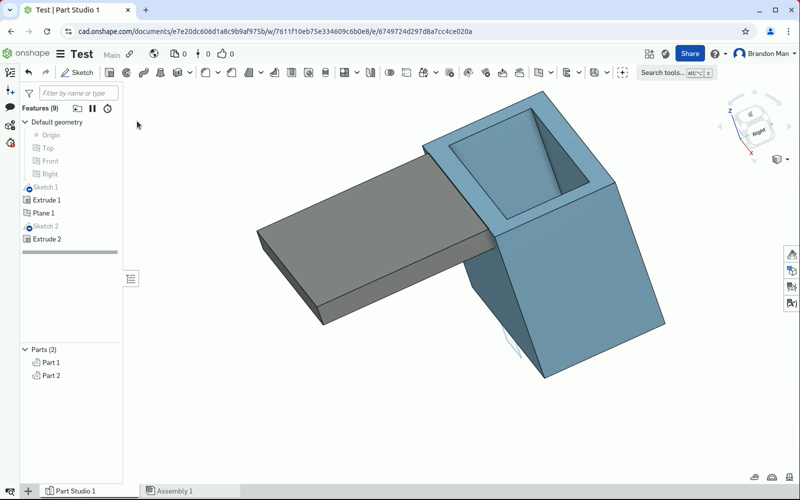
key(down, 2)
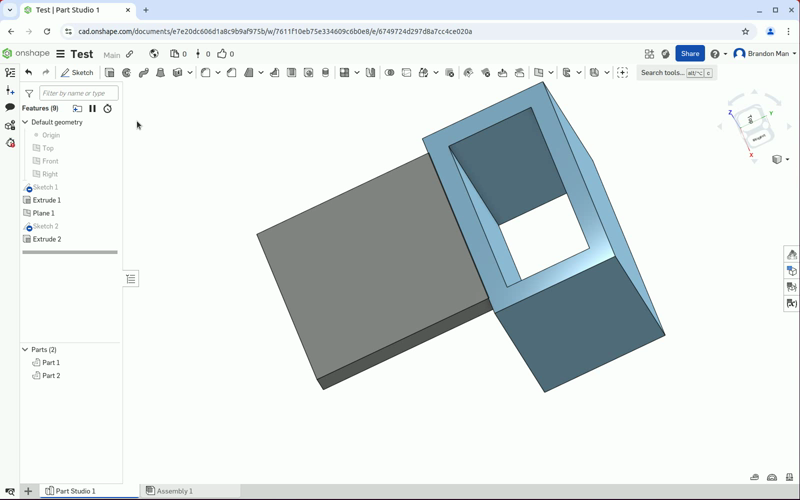
key(up, 2)
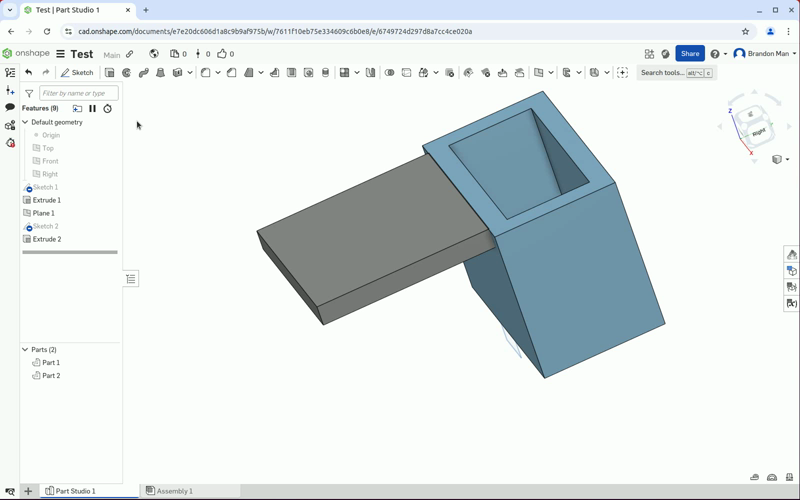
key(right, 2)
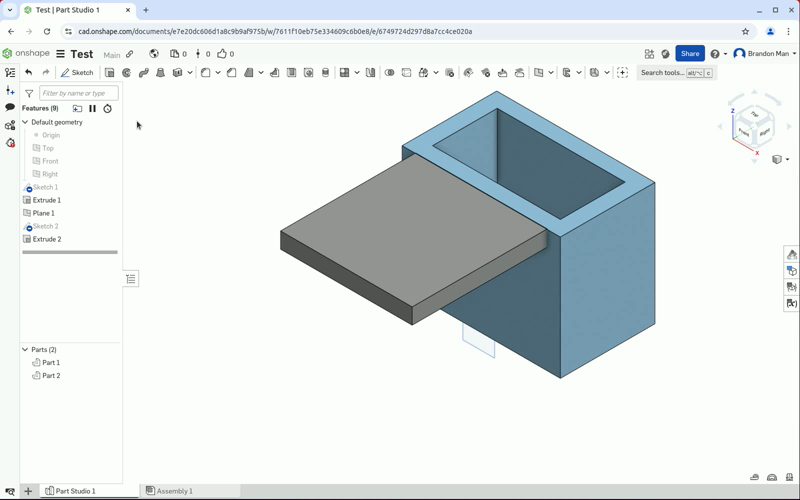
mouse_move(73, 189)
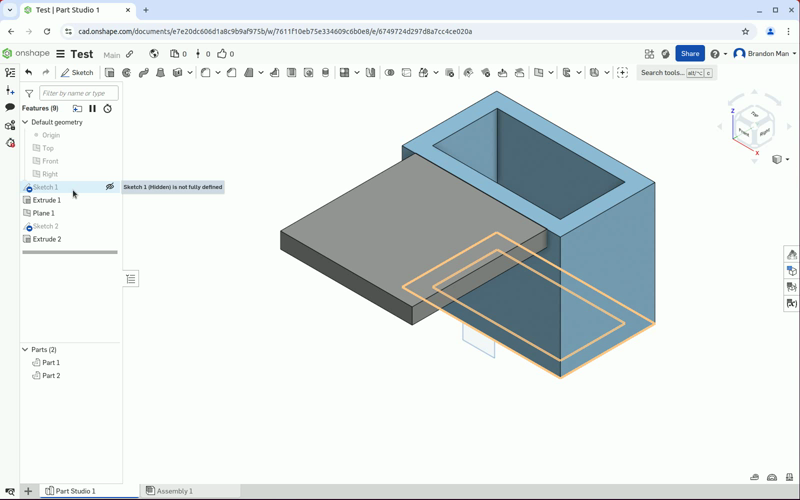
click(73, 189)